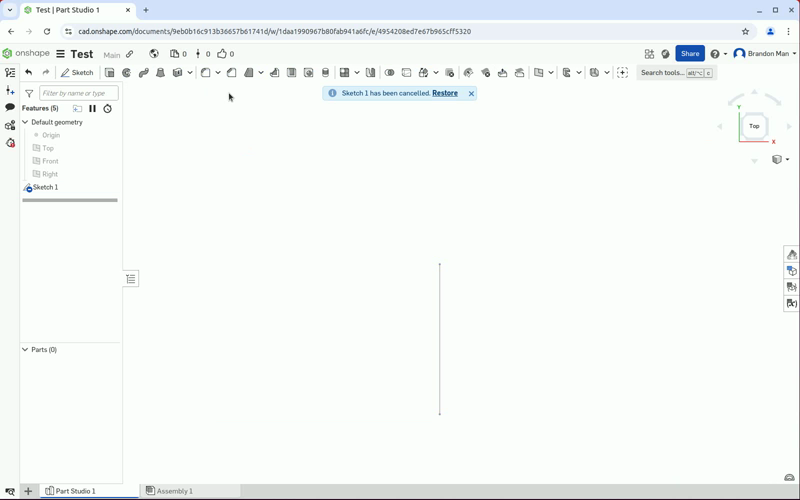
key(shift+h)
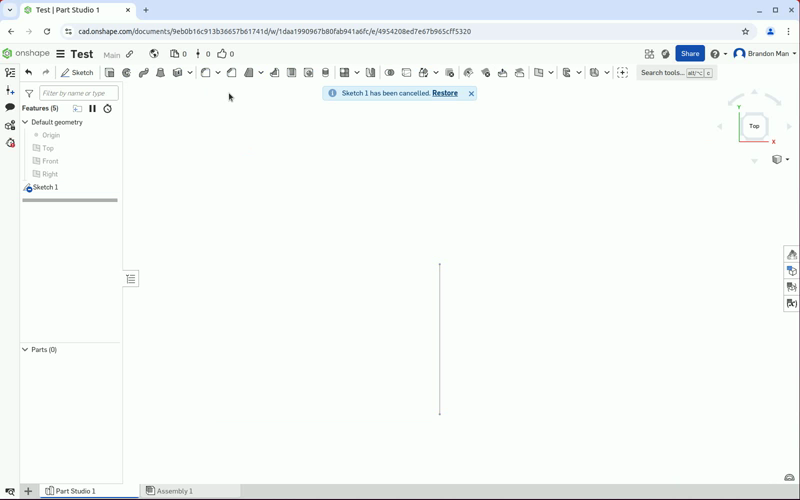
key(shift+s)
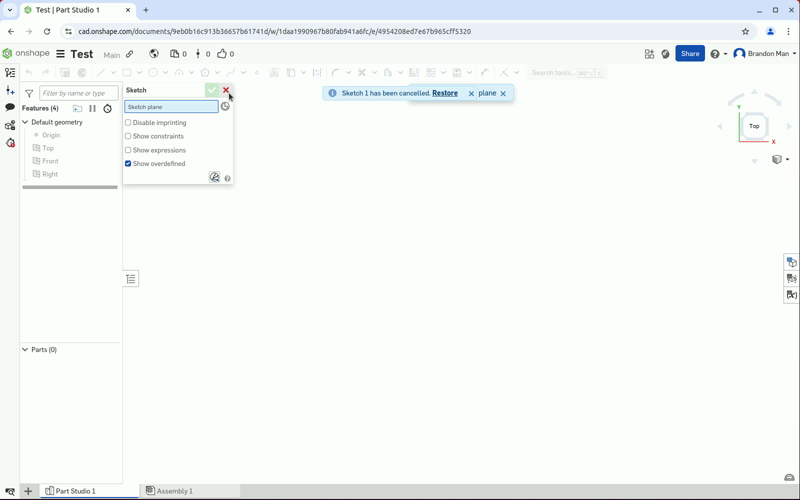
mouse_move(73, 150)
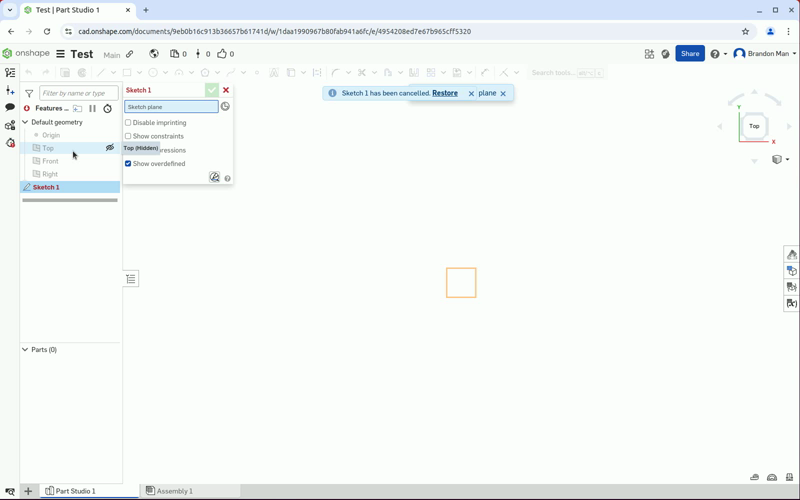
click(73, 150)
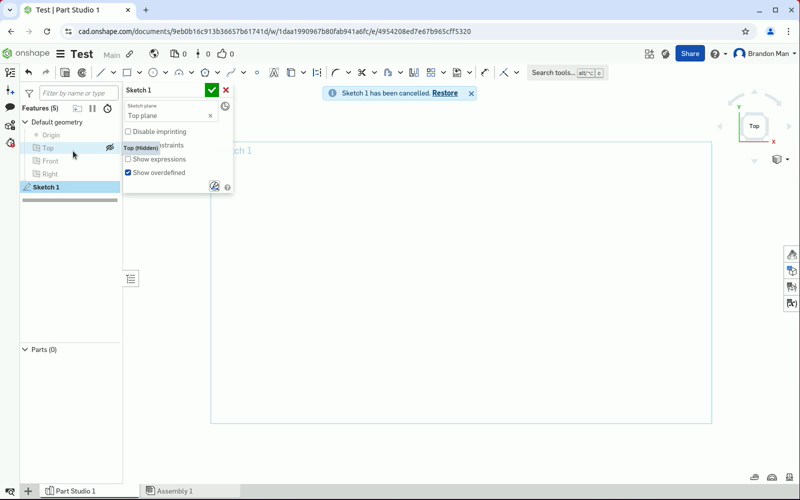
mouse_move(73, 352)
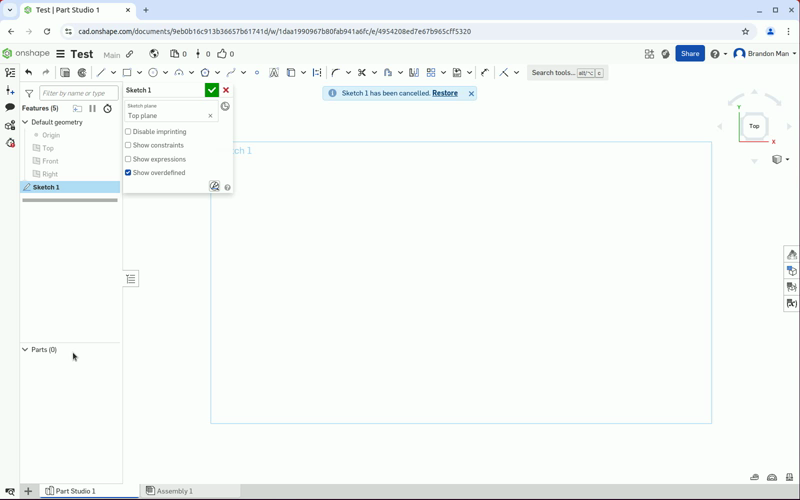
key(y)
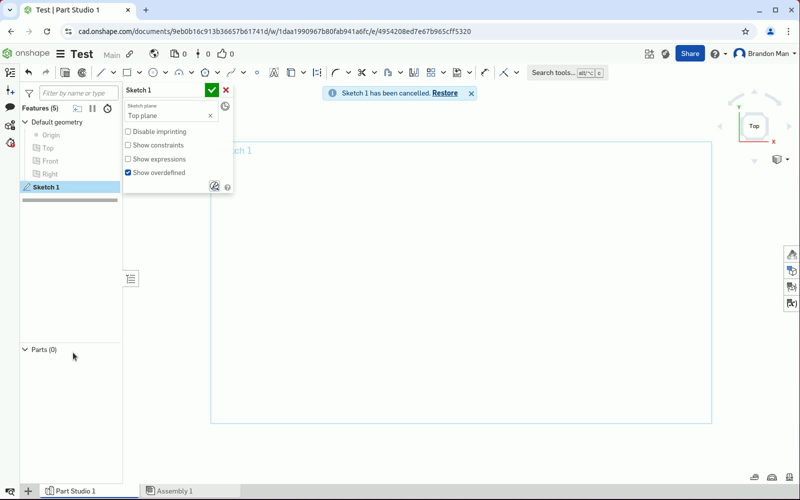
key(l)
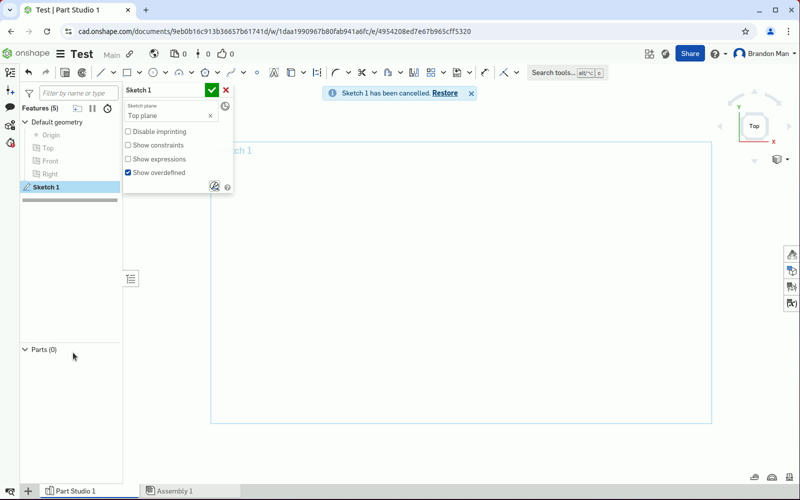
key_down(shift)
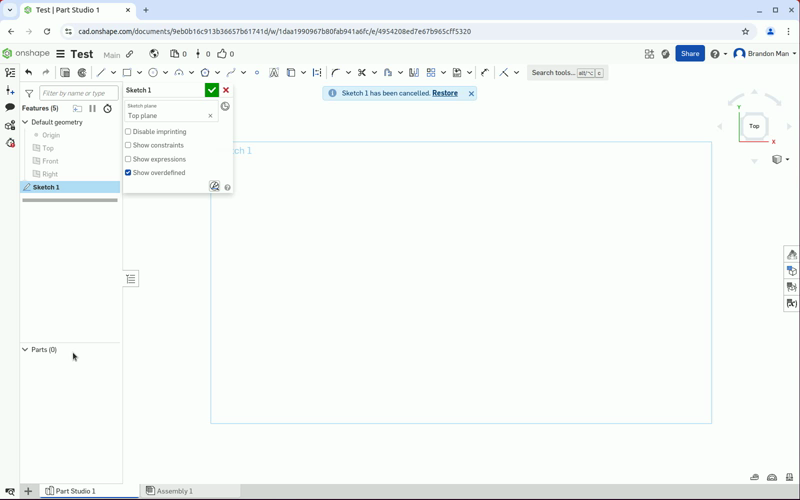
mouse_move(452, 286)
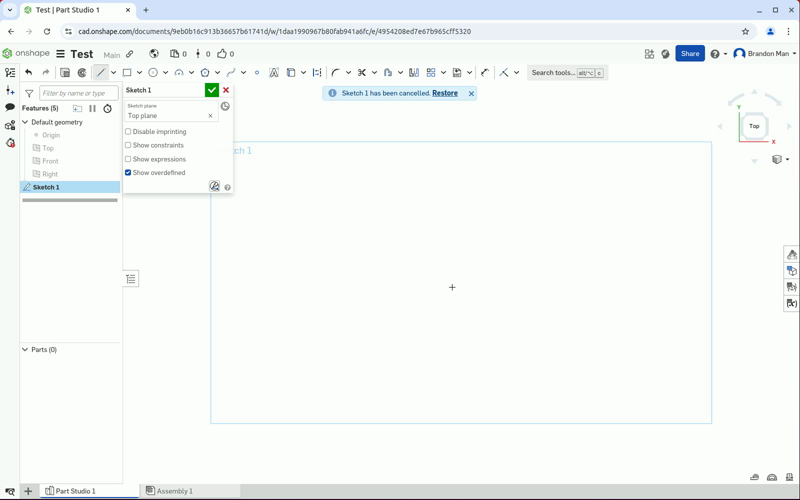
click(452, 286)
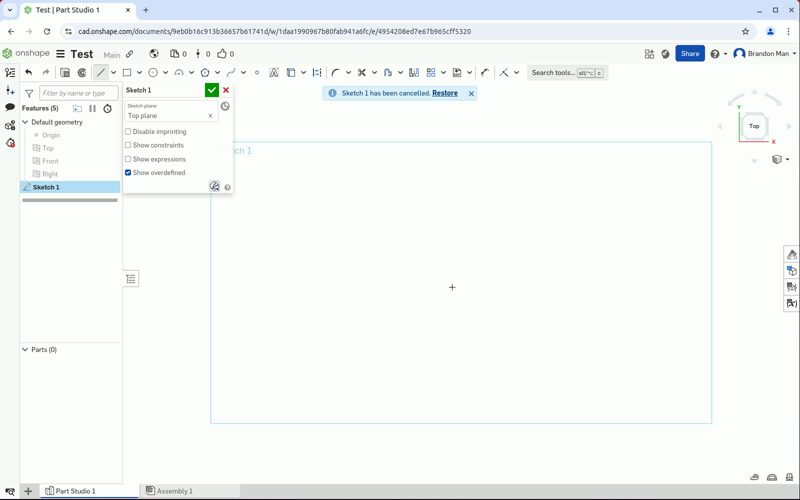
key_up(shift)
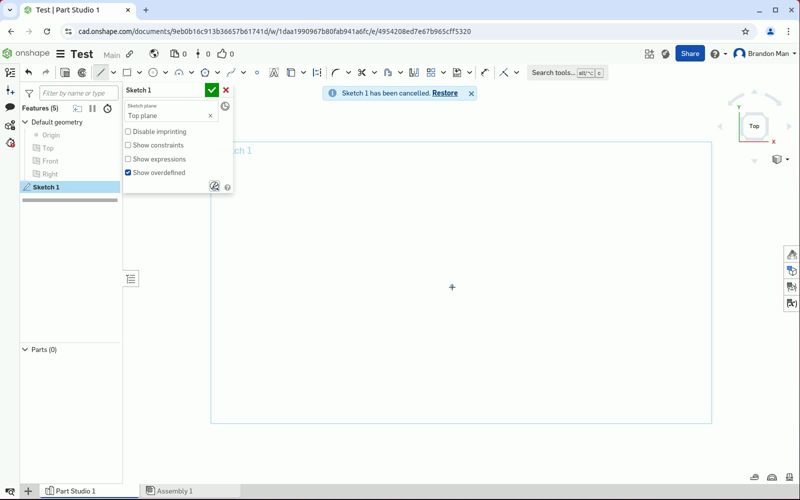
key_down(shift)
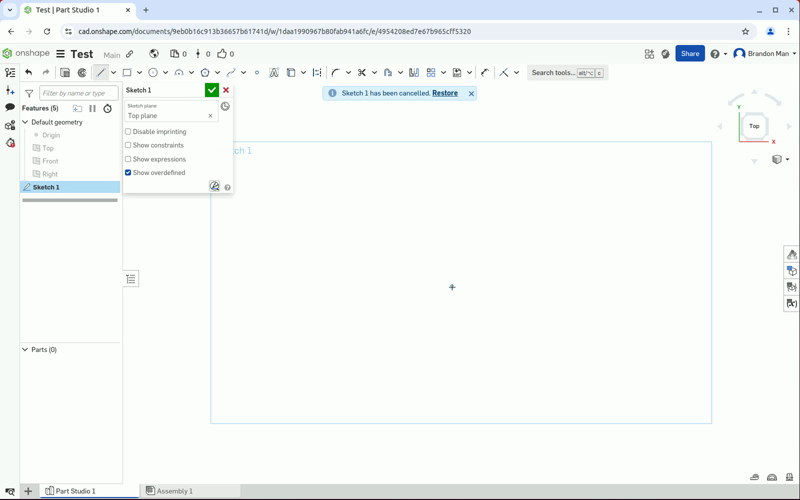
mouse_move(482, 286)
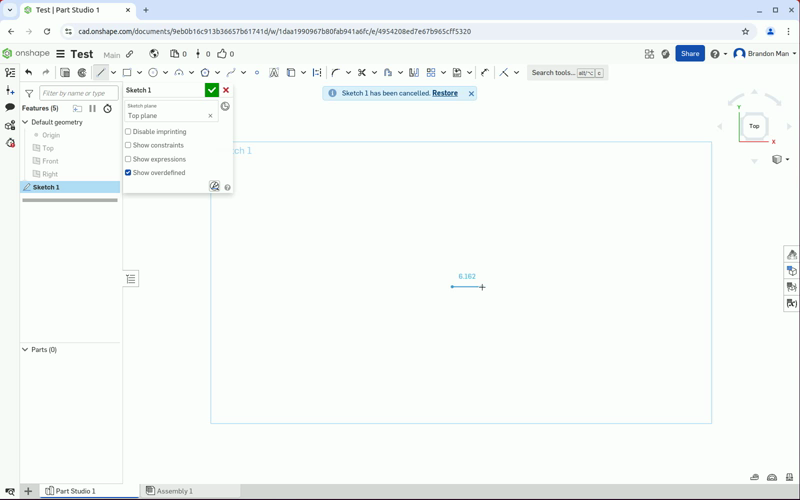
mouse_move(461, 286)
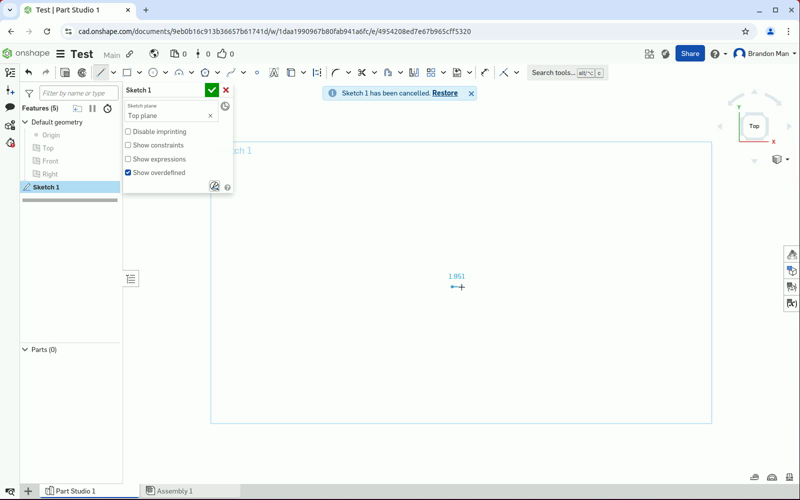
click(461, 286)
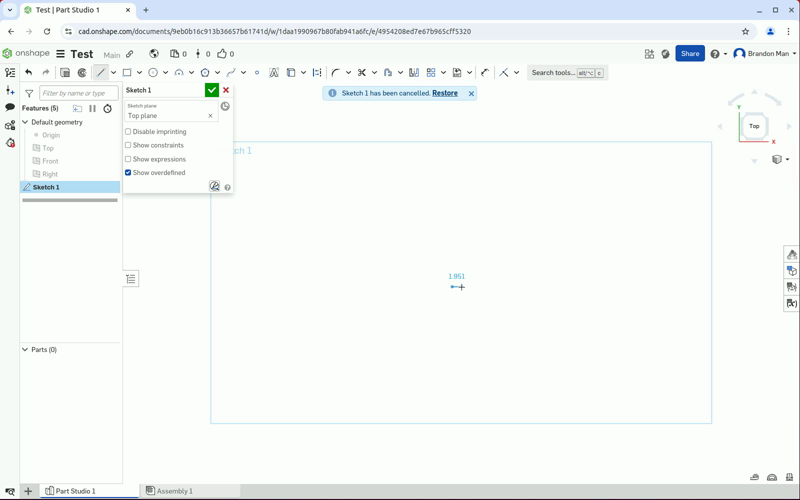
key_up(shift)
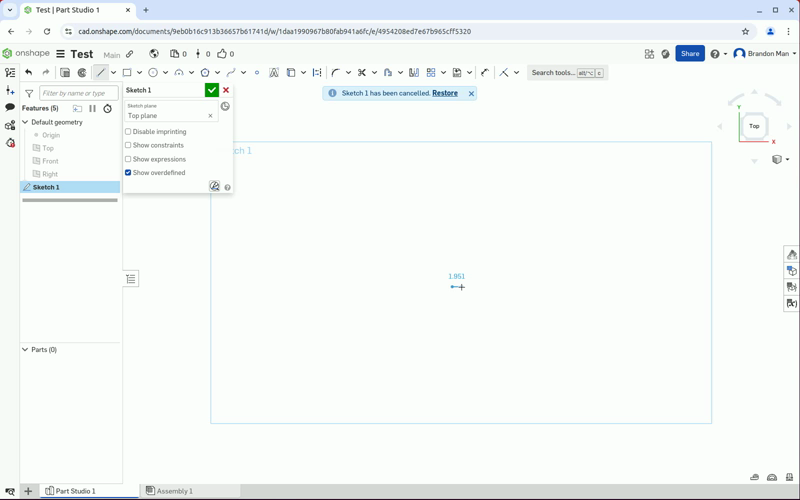
key(esc)
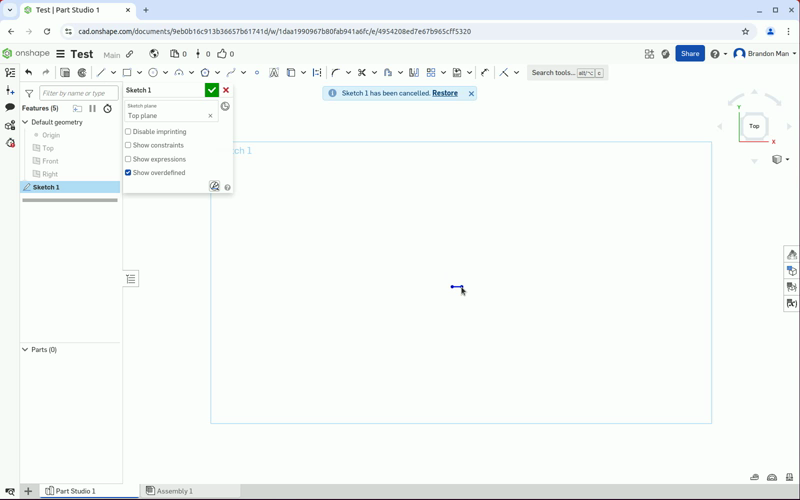
key(a)
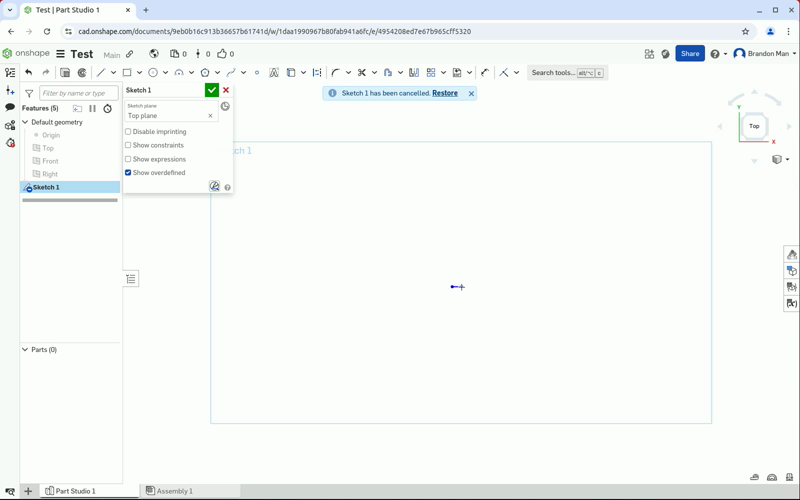
mouse_move(461, 286)
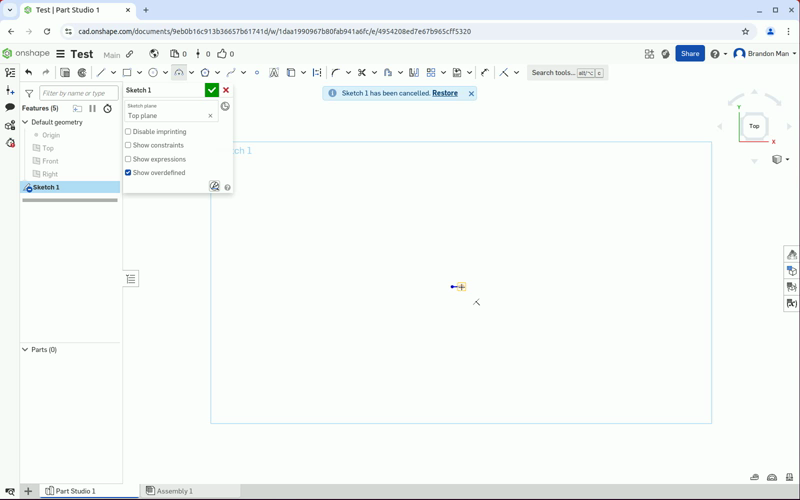
click(461, 286)
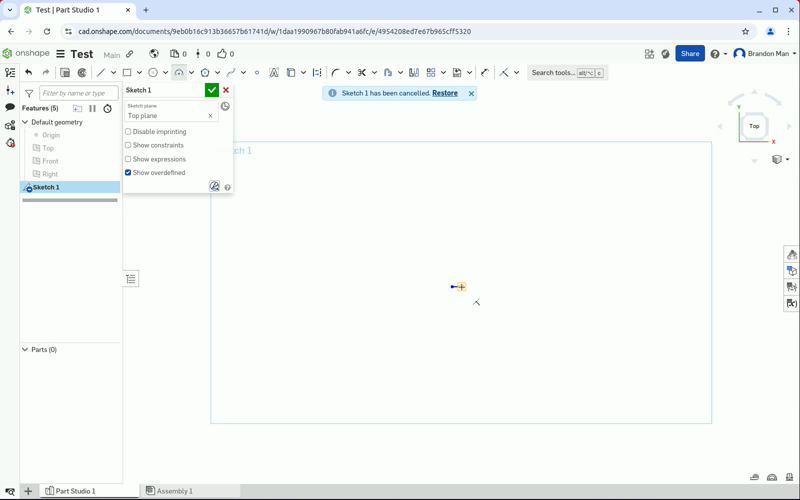
key_down(shift)
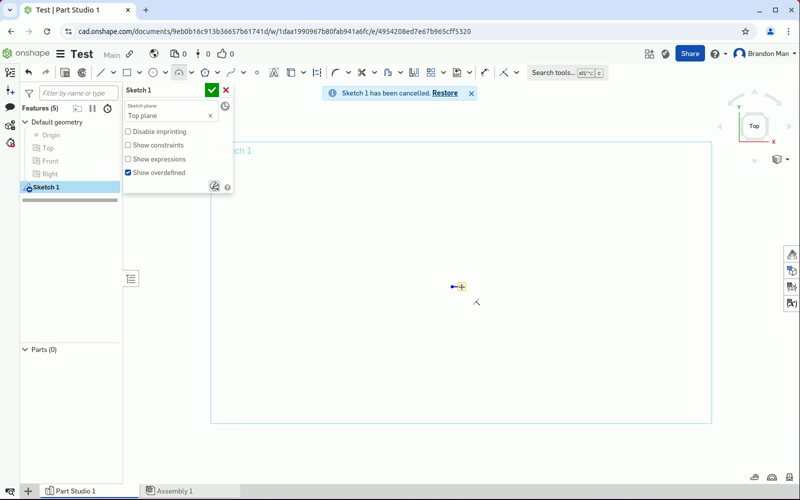
mouse_move(461, 277)
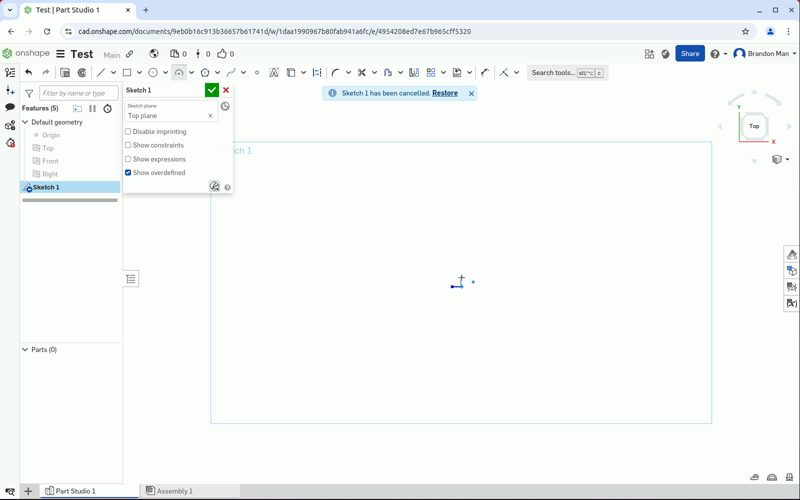
click(461, 277)
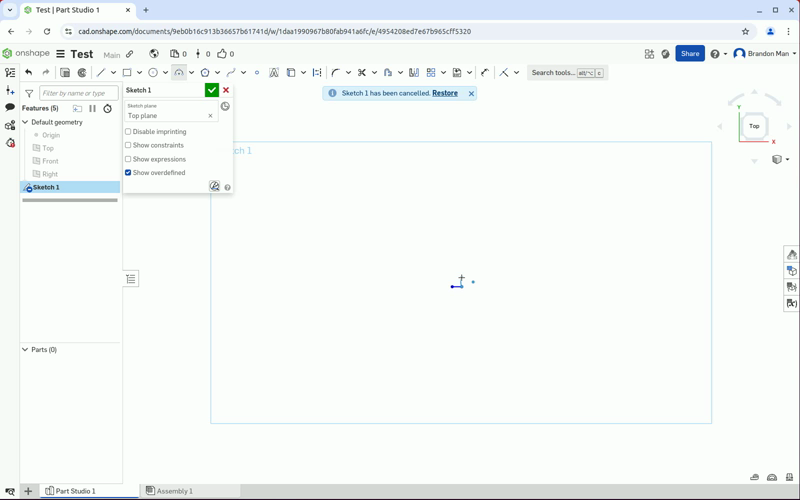
mouse_move(457, 281)
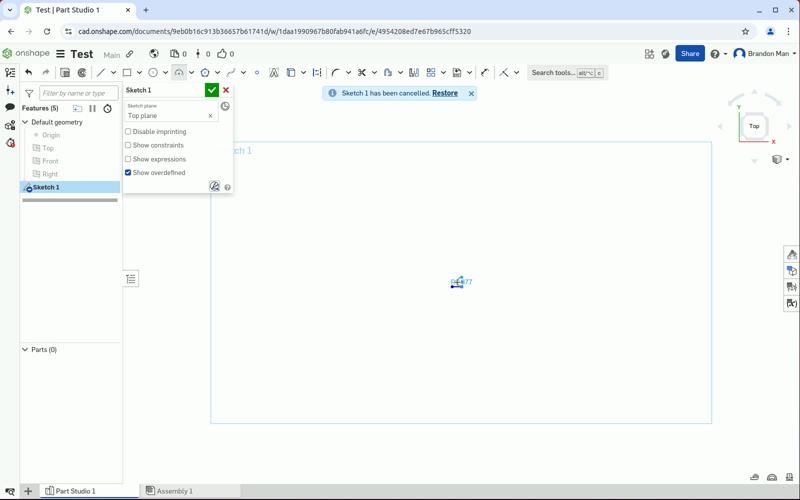
click(457, 281)
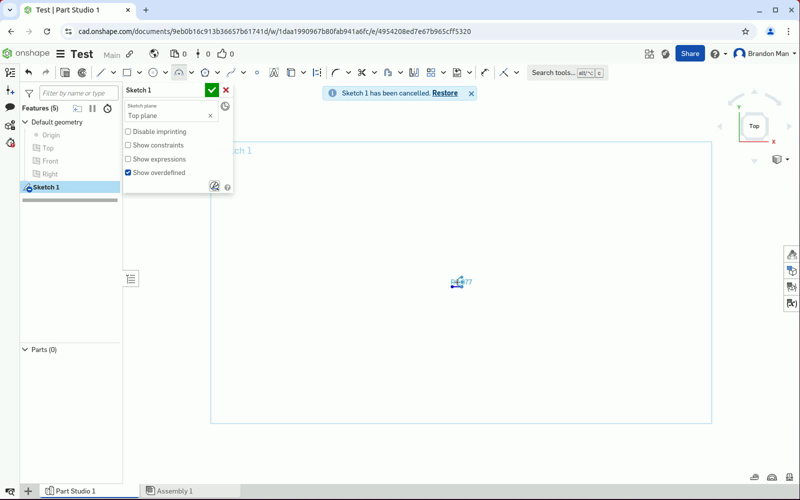
key_up(shift)
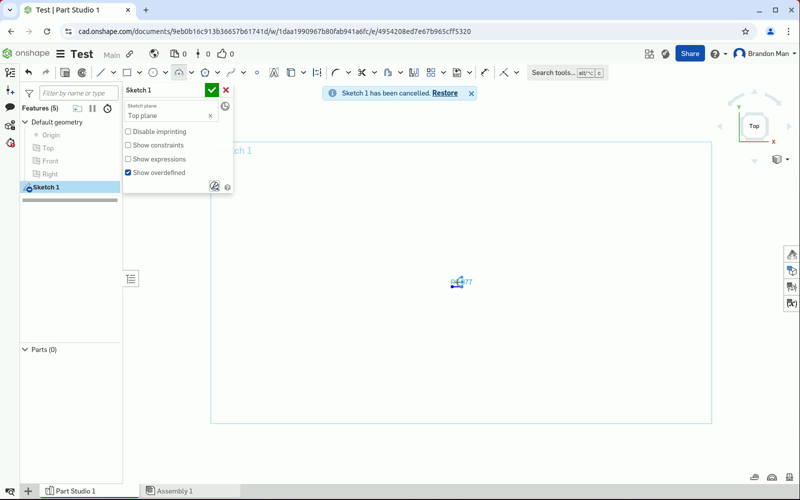
key(esc)
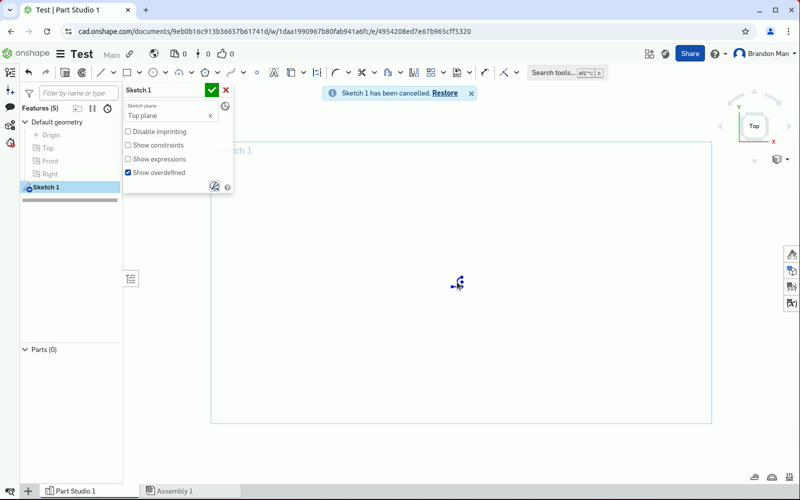
key(l)
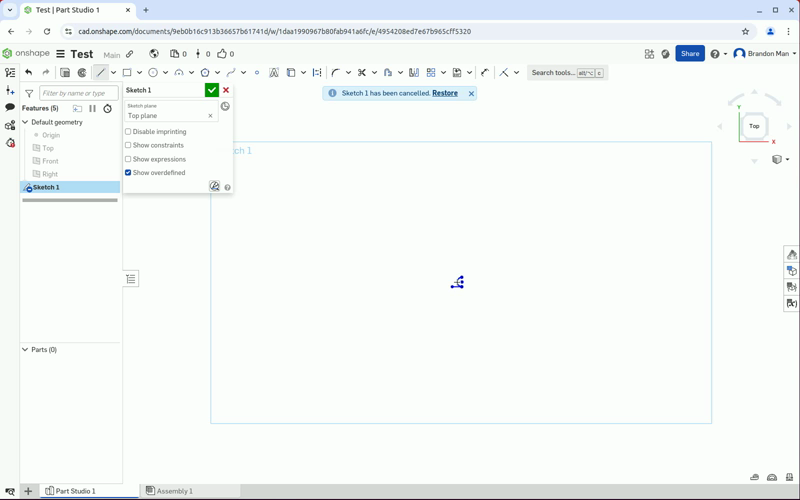
mouse_move(461, 277)
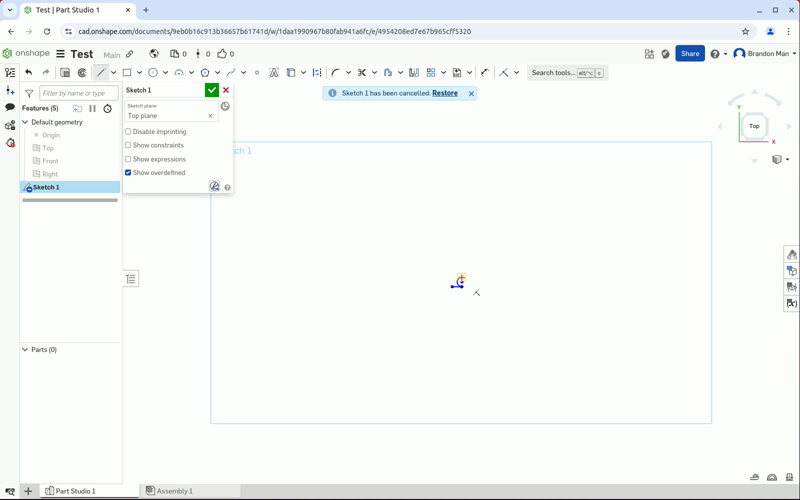
click(461, 277)
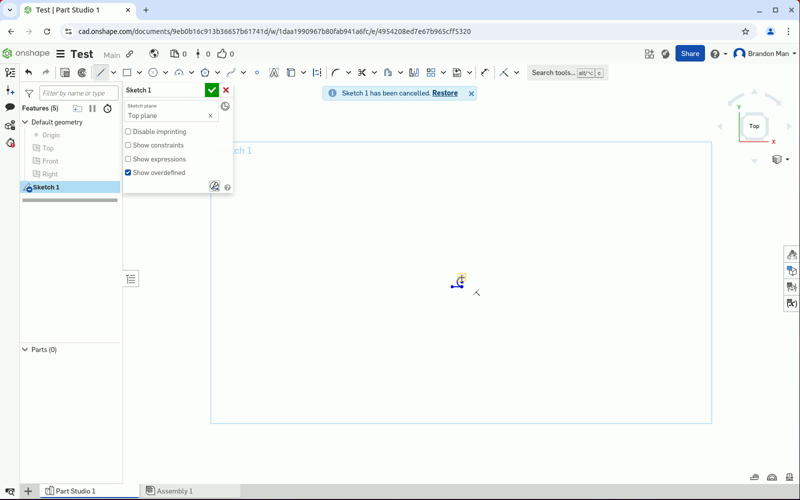
key_down(shift)
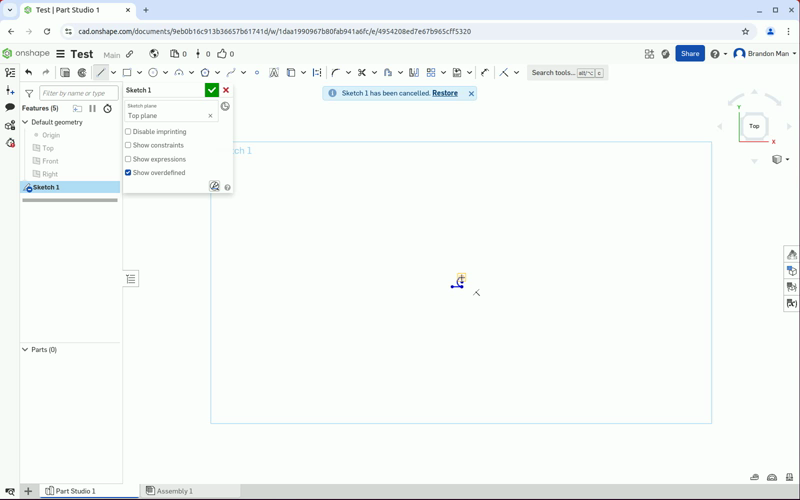
mouse_move(491, 277)
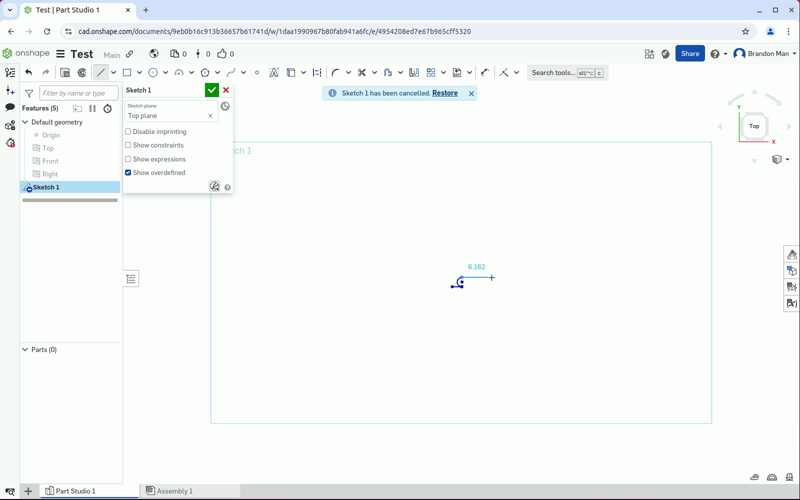
mouse_move(452, 277)
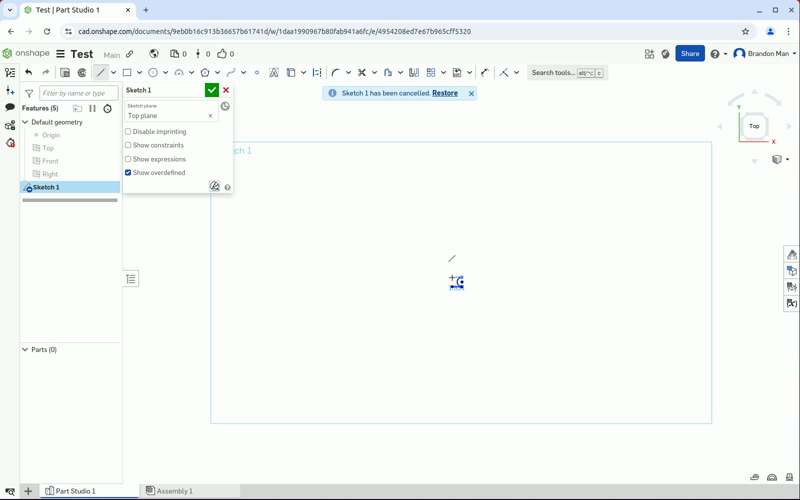
click(452, 277)
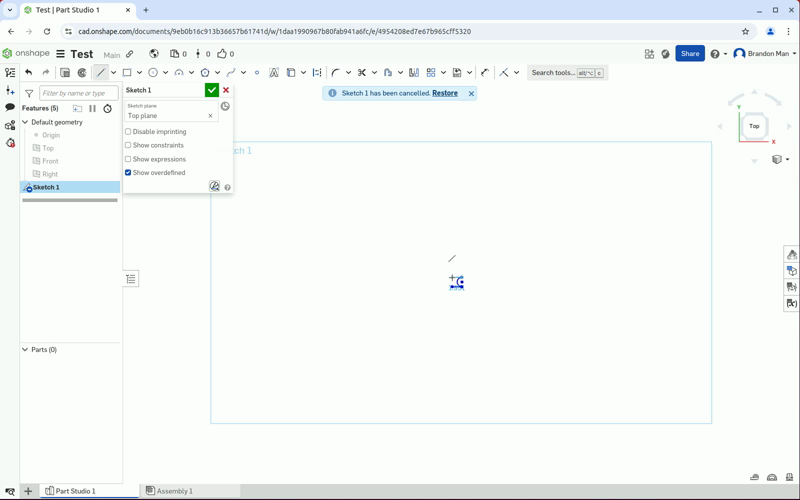
key_up(shift)
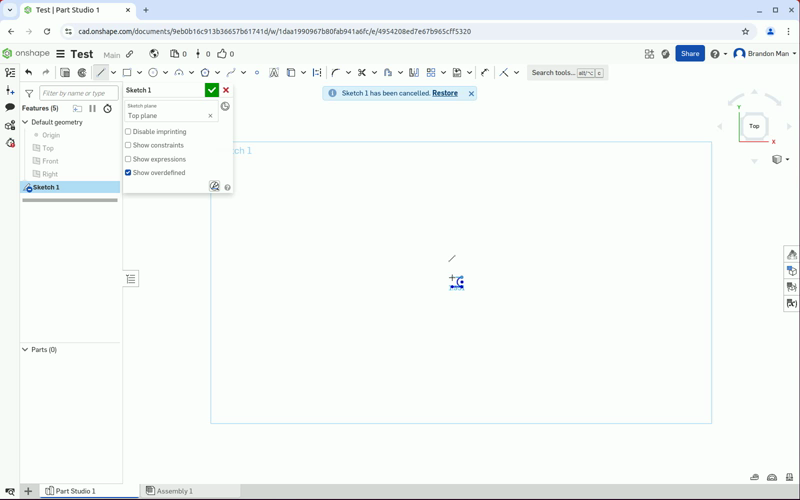
mouse_move(482, 277)
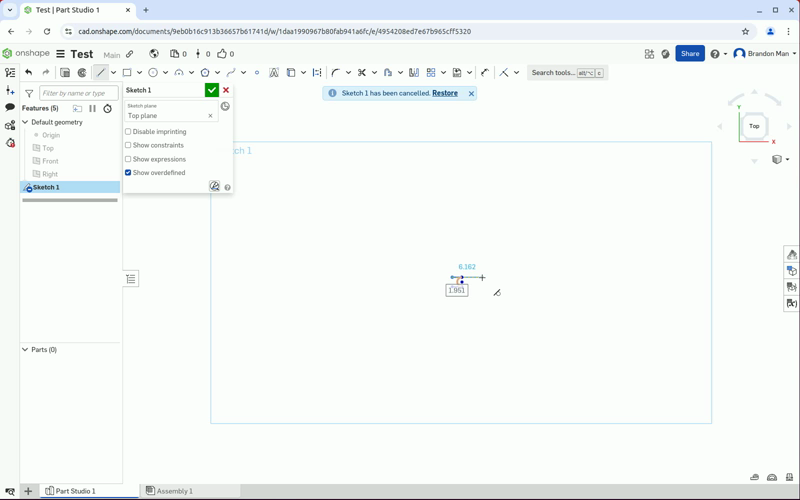
key_down(shift)
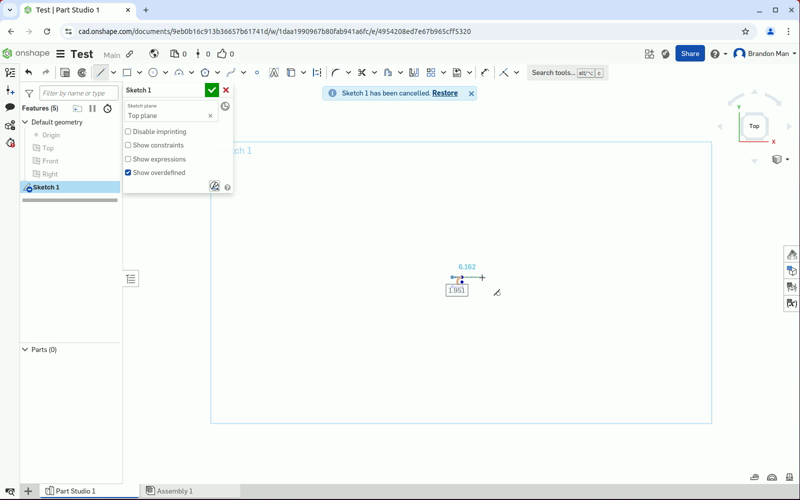
mouse_move(452, 286)
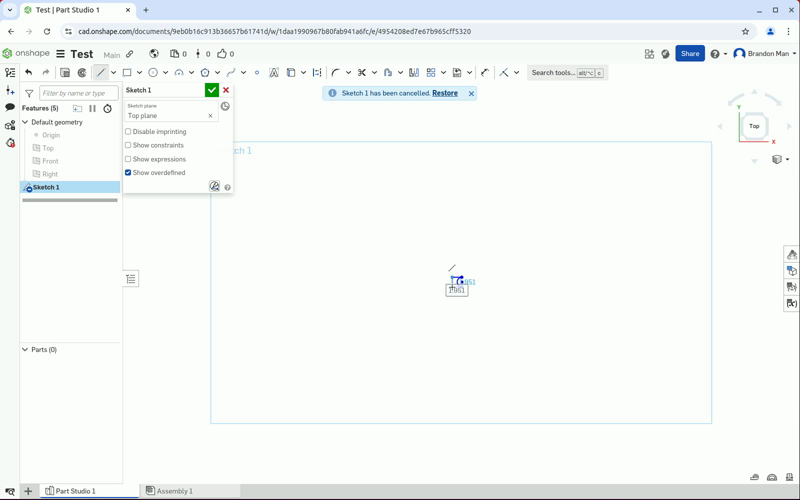
key_up(shift)
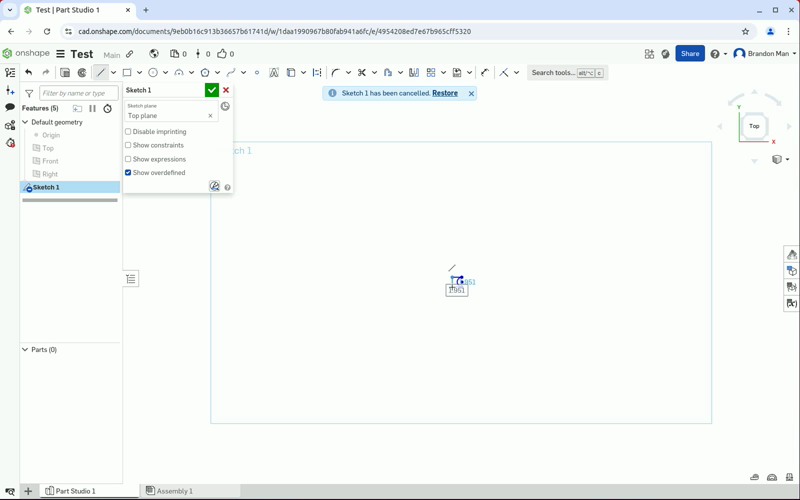
click(452, 286)
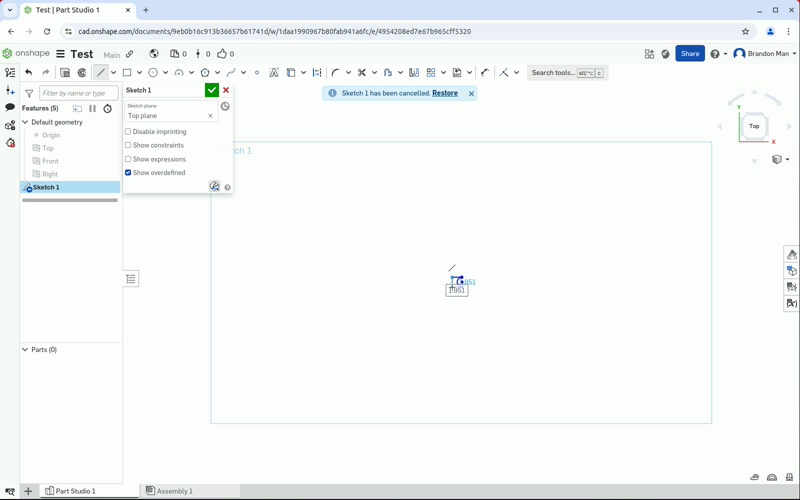
key(esc)
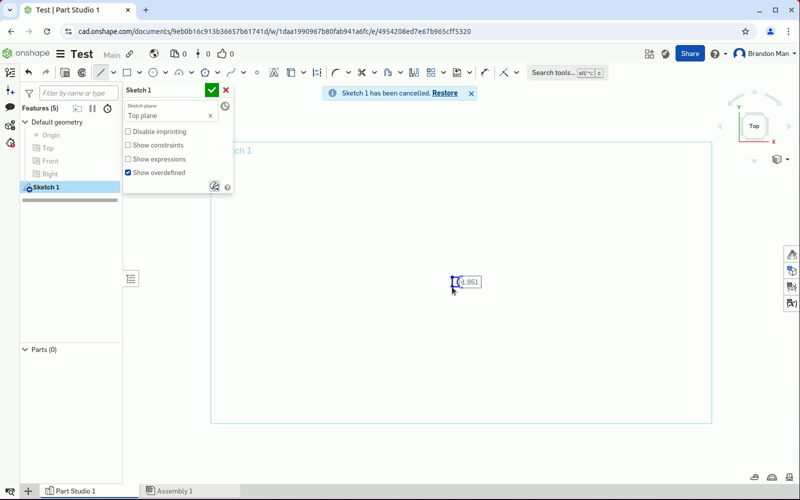
mouse_move(454, 278)
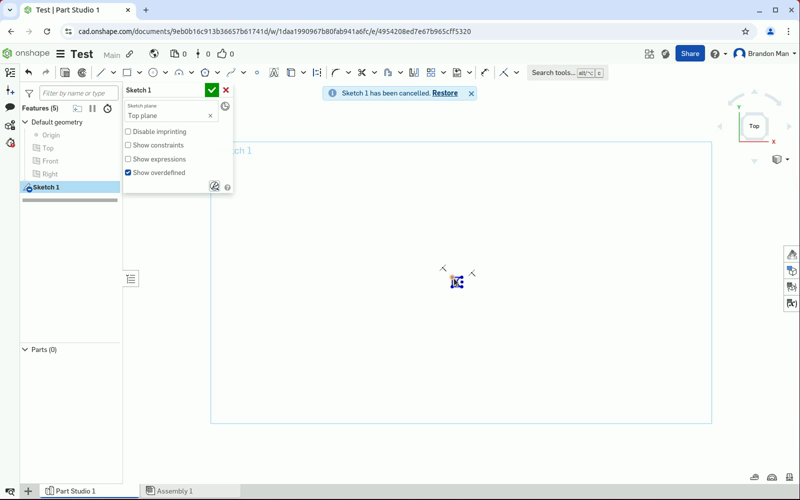
scroll(6)
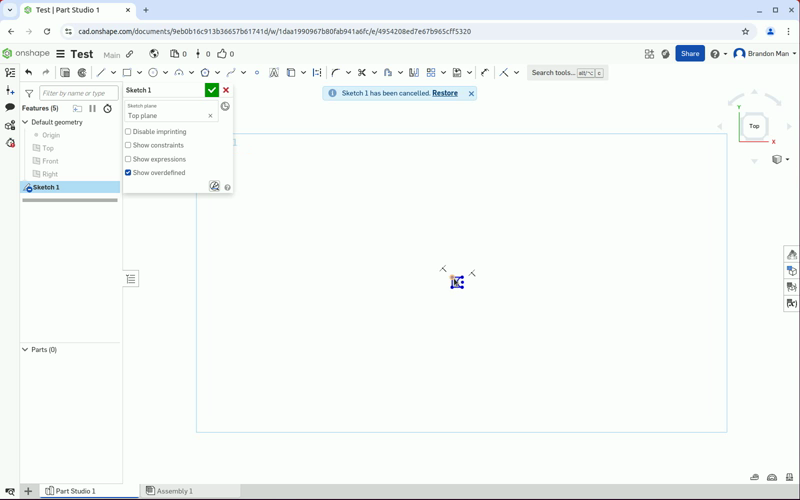
scroll(6)
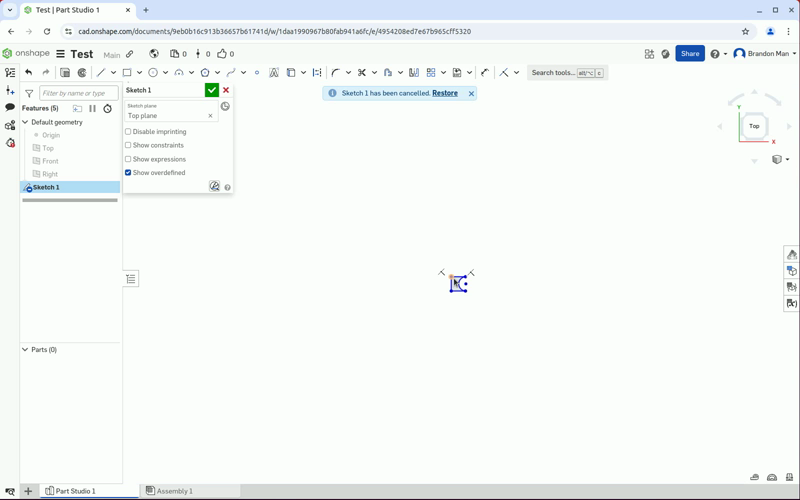
scroll(6)
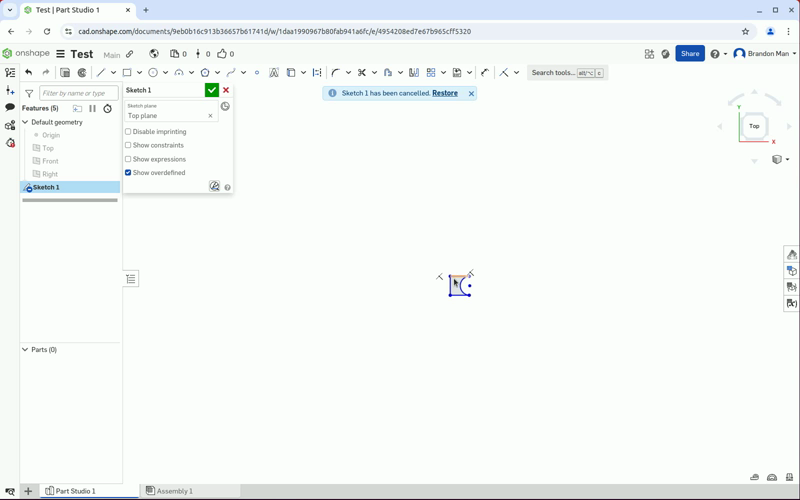
scroll(6)
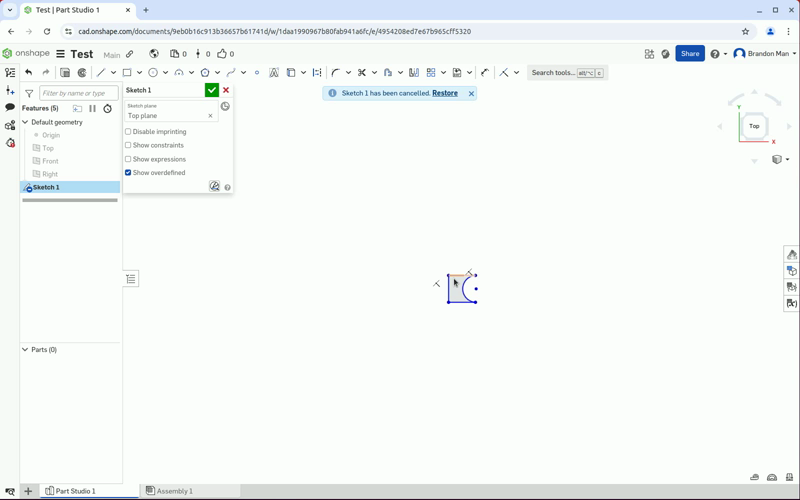
scroll(6)
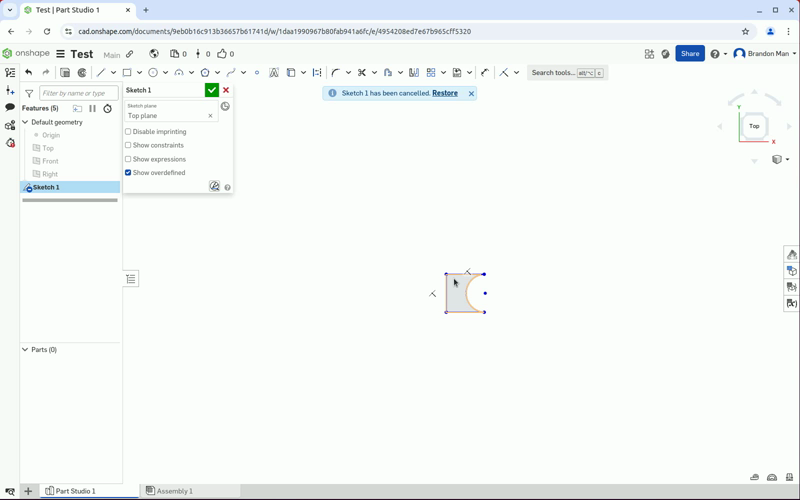
scroll(6)
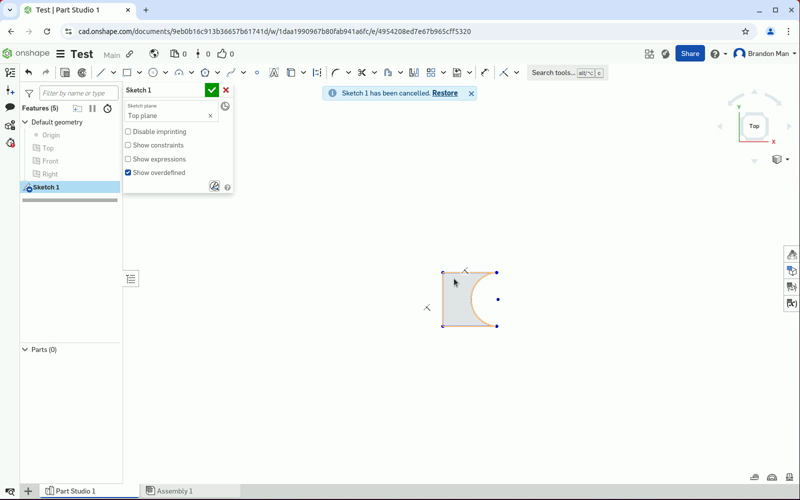
scroll(6)
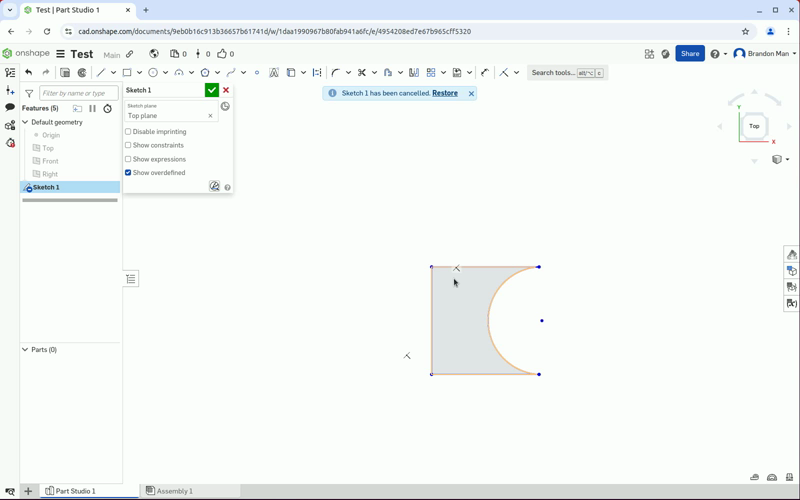
click(454, 278)
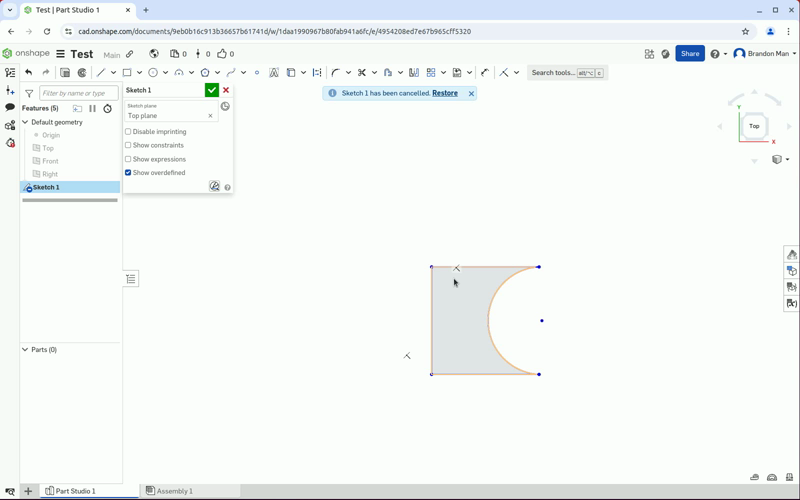
scroll(-6)
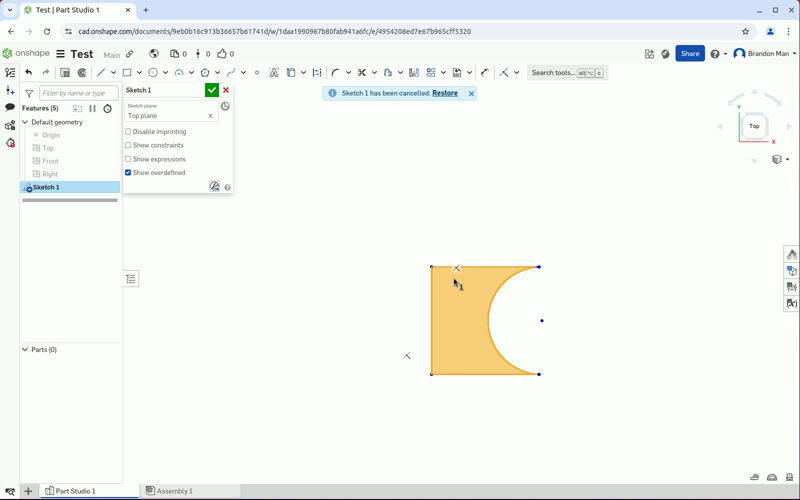
scroll(-6)
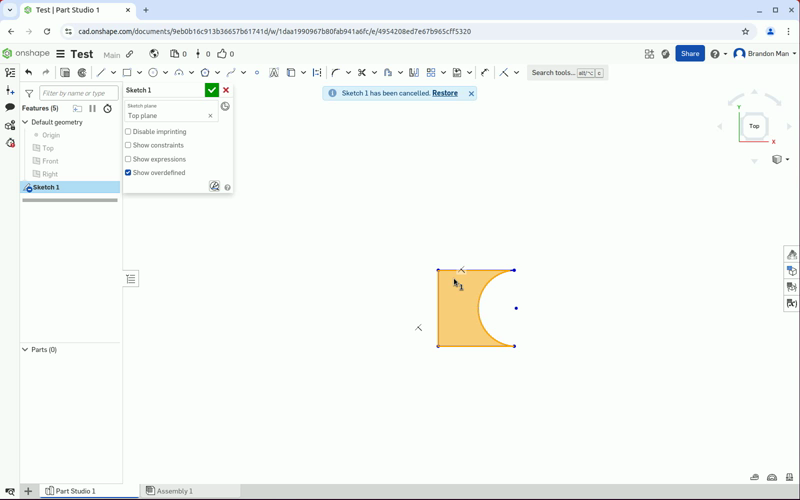
scroll(-6)
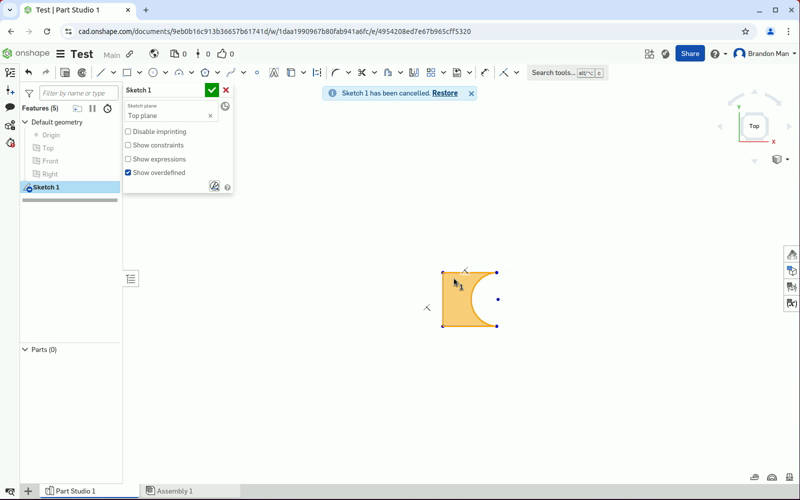
scroll(-6)
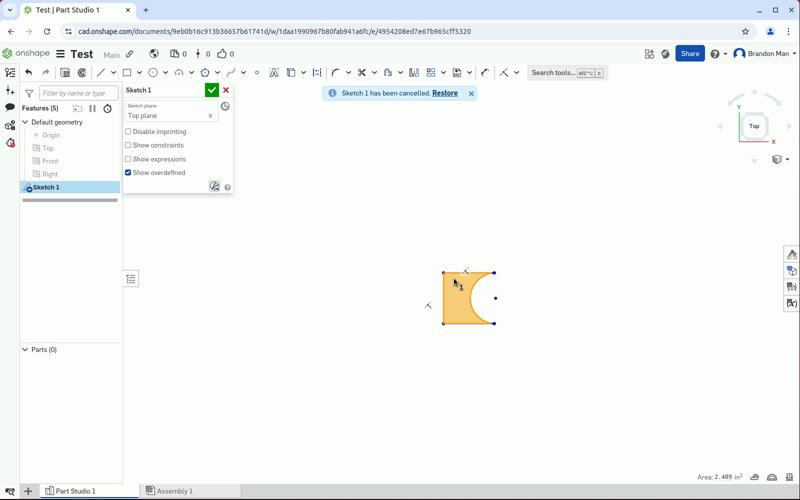
scroll(-6)
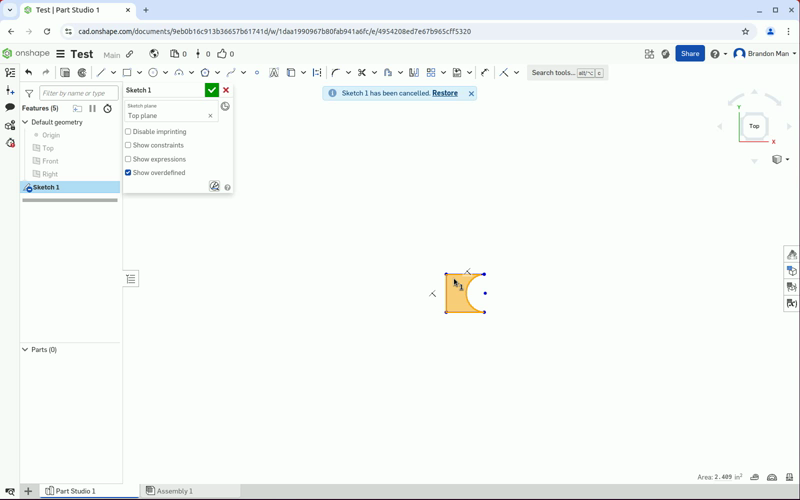
scroll(-6)
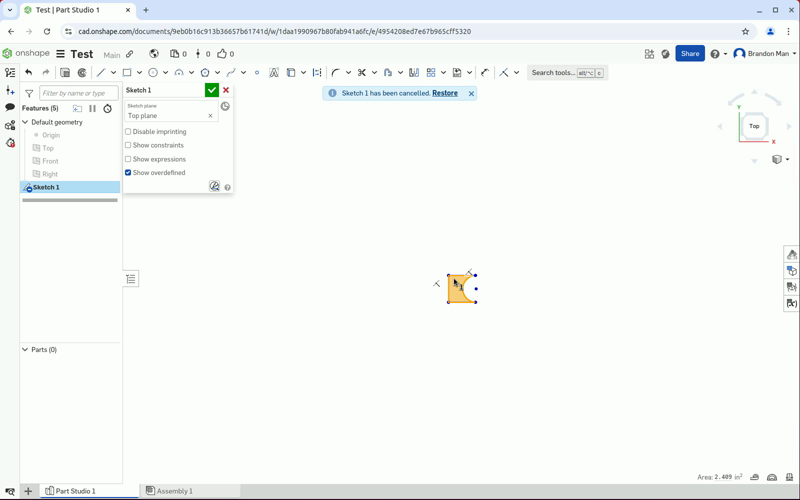
scroll(-6)
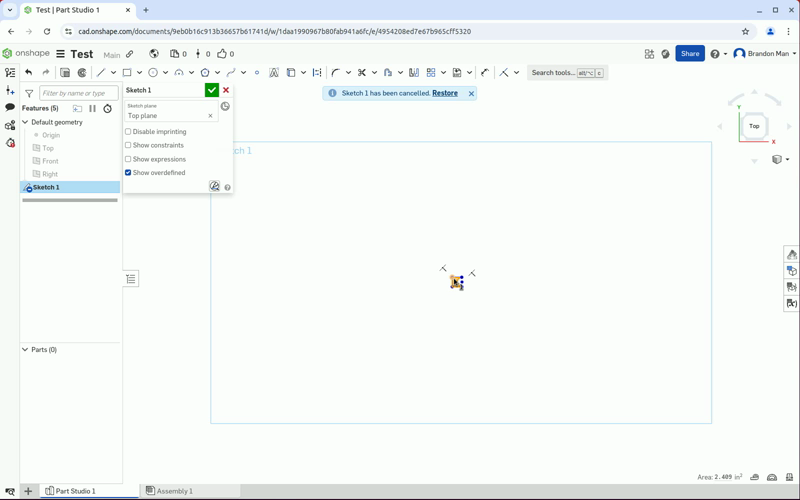
mouse_move(73, 352)
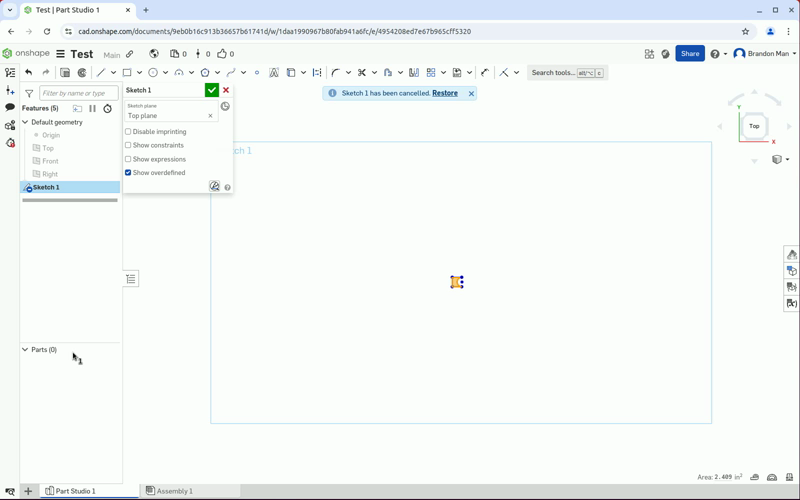
key(shift+y)
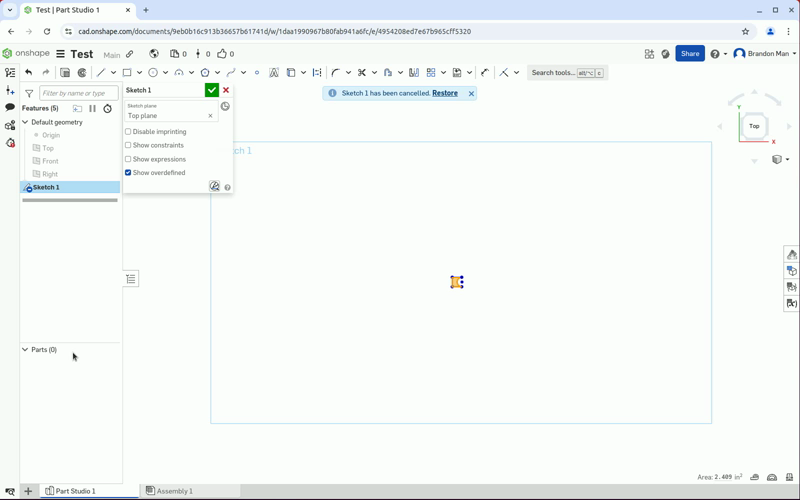
key(shift+e)
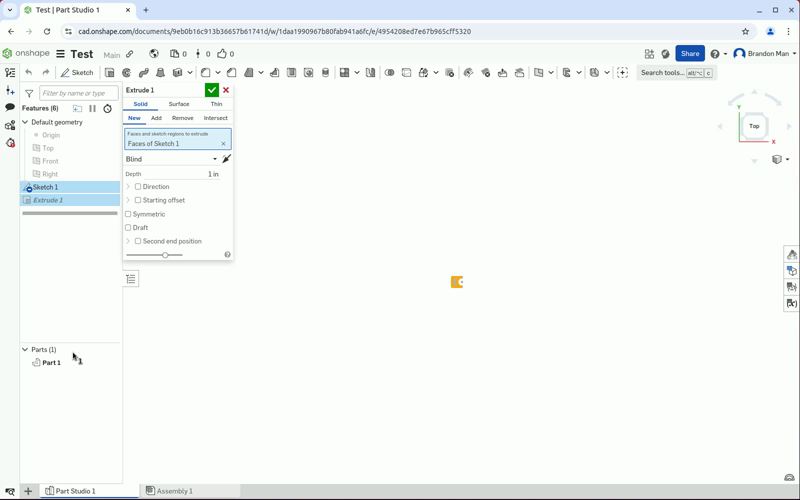
mouse_move(143, 106)
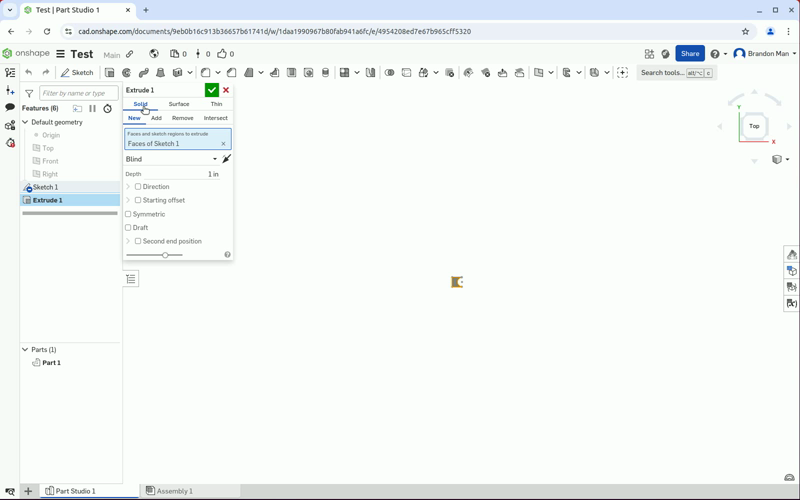
click(143, 106)
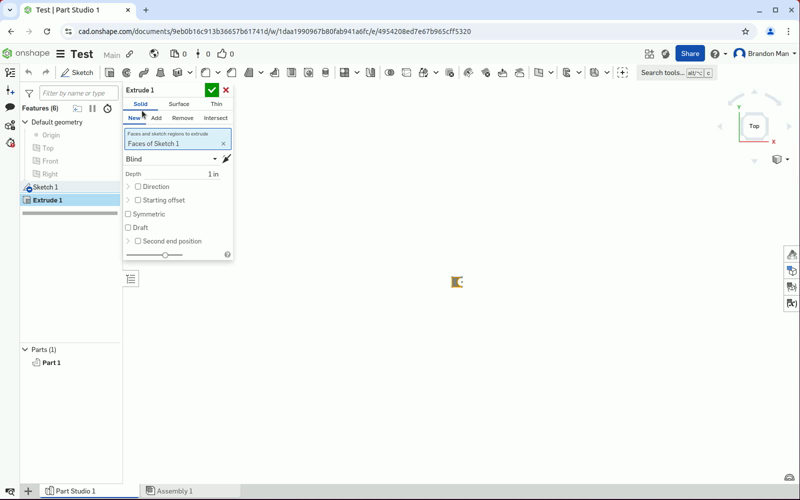
mouse_move(137, 120)
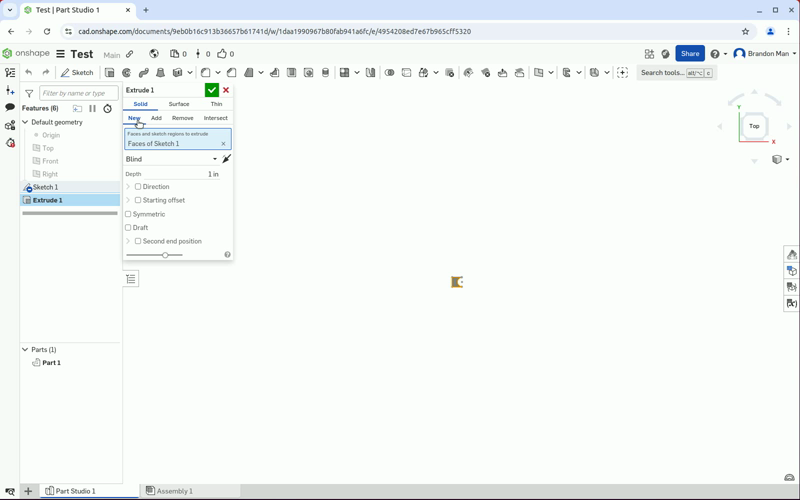
click(137, 120)
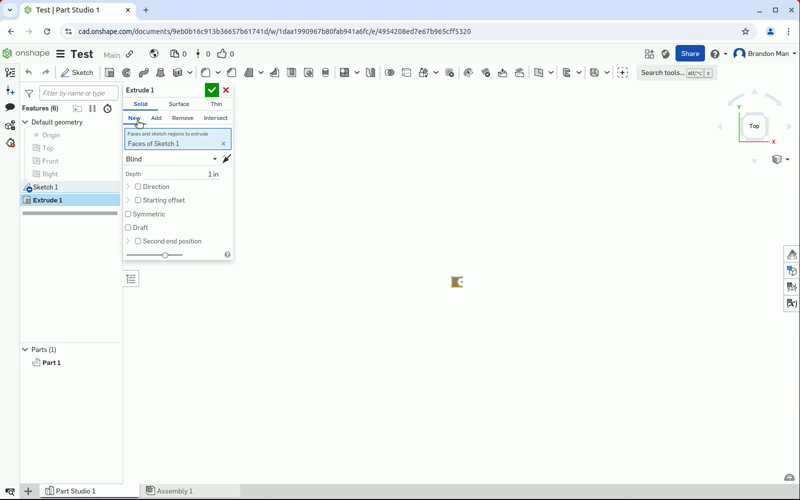
key(tab, 4)
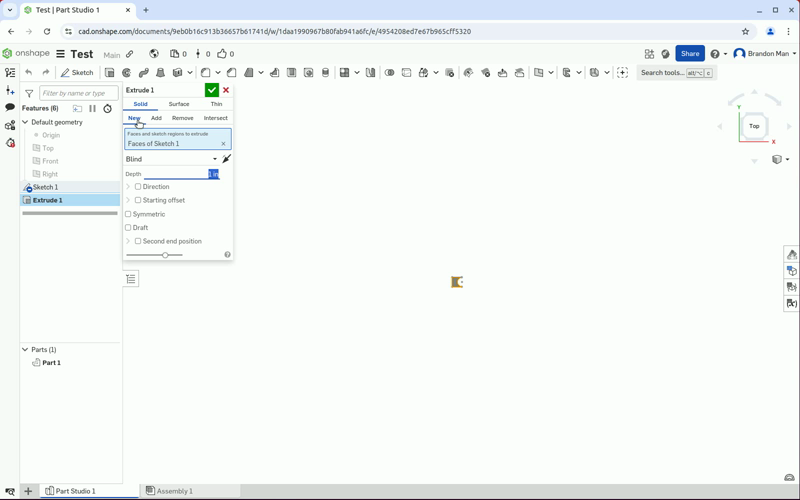
text(0.241)
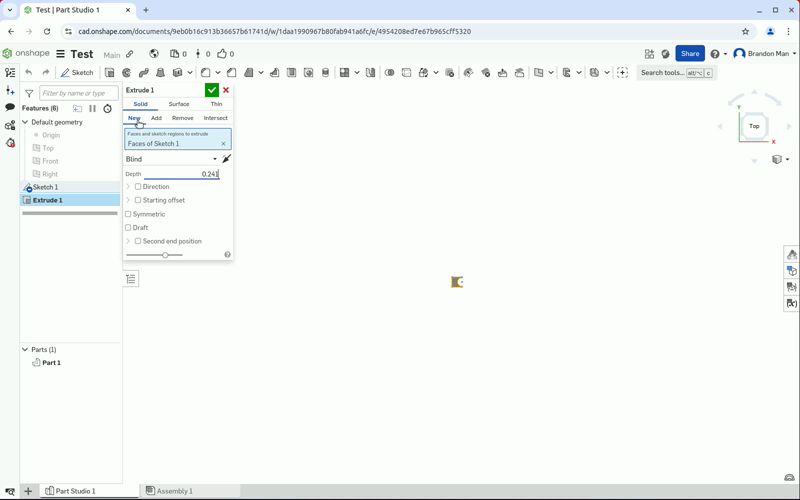
key(enter)
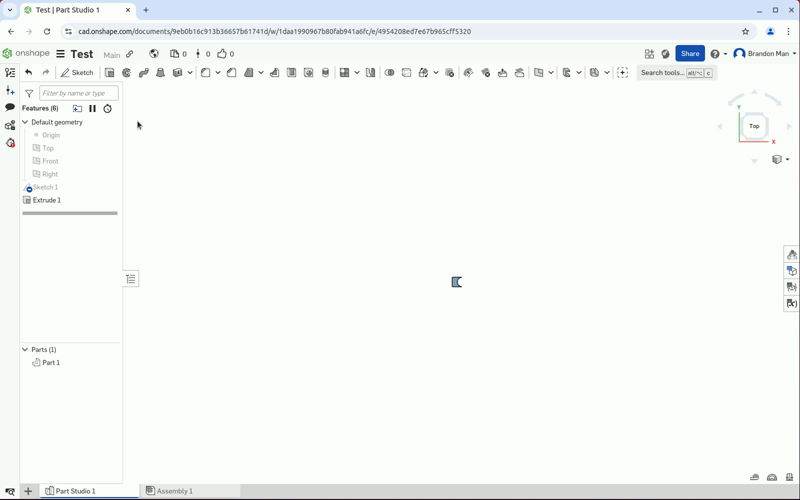
key(shift+h)
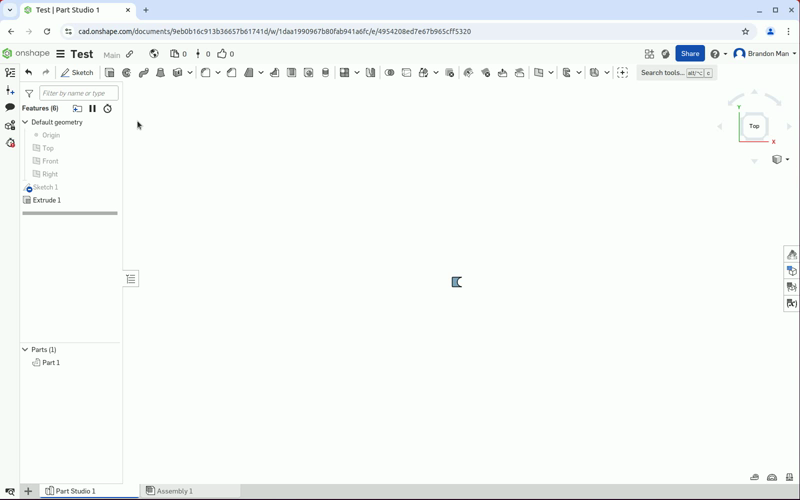
key(shift+h)
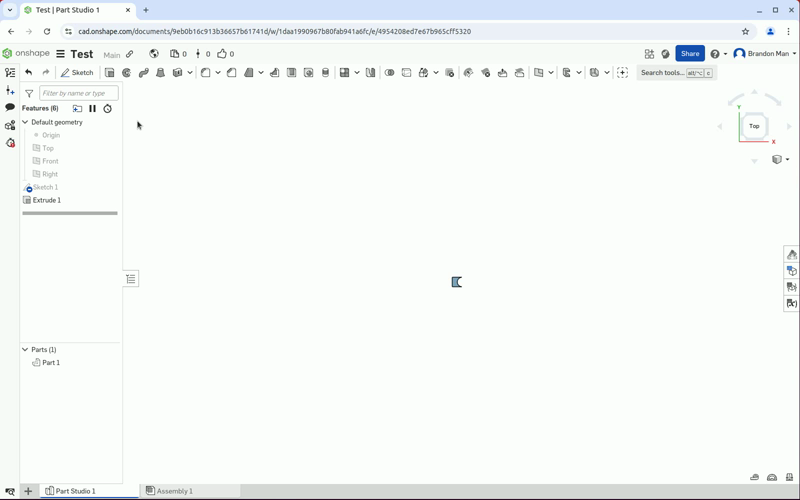
mouse_move(73, 189)
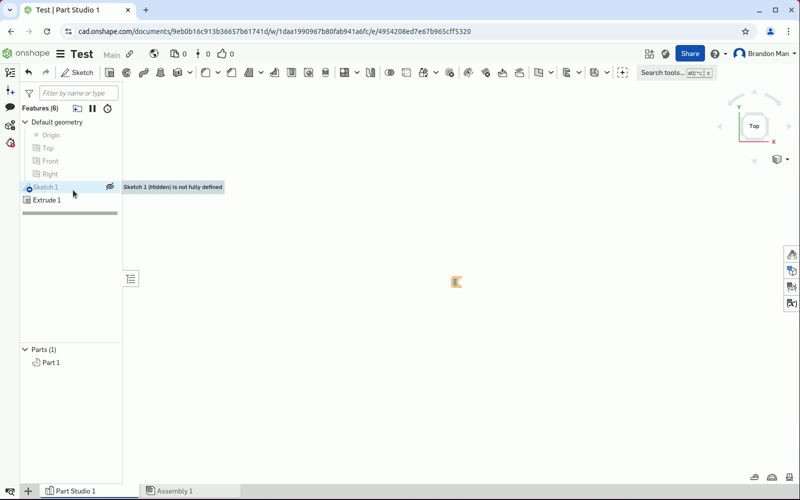
click(73, 189)
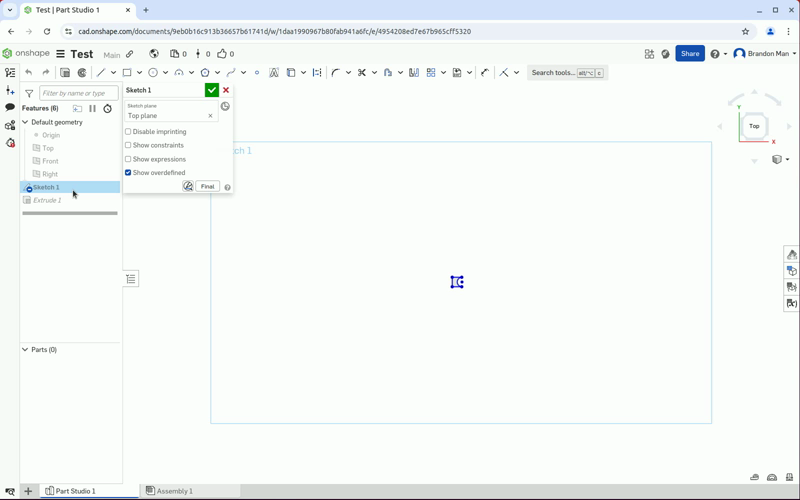
mouse_move(229, 92)
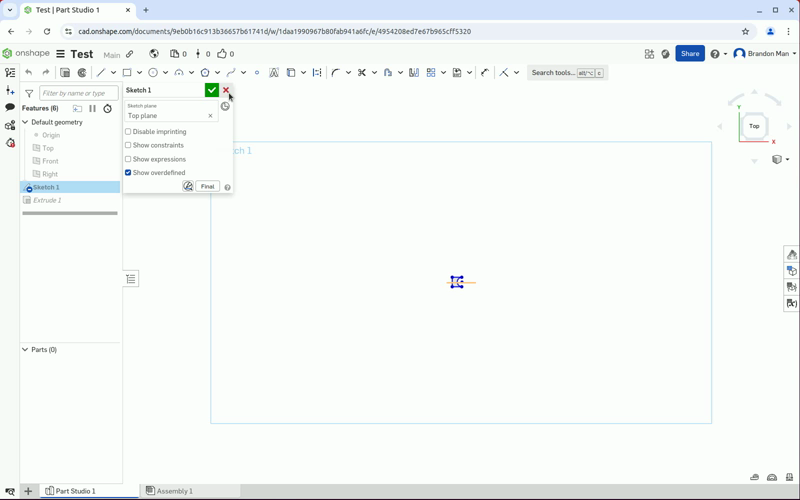
click(229, 92)
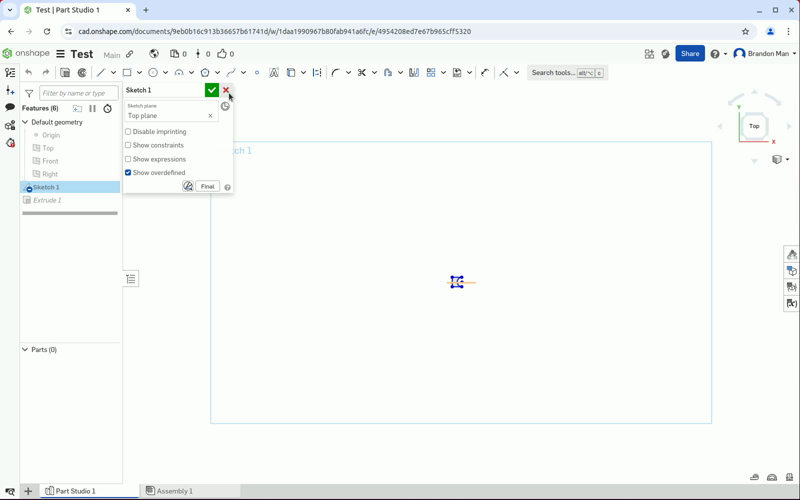
key(shift+s)
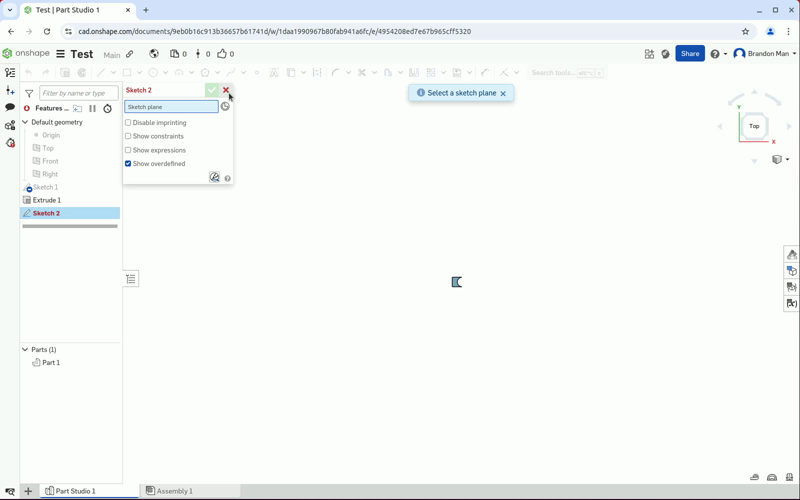
mouse_move(73, 150)
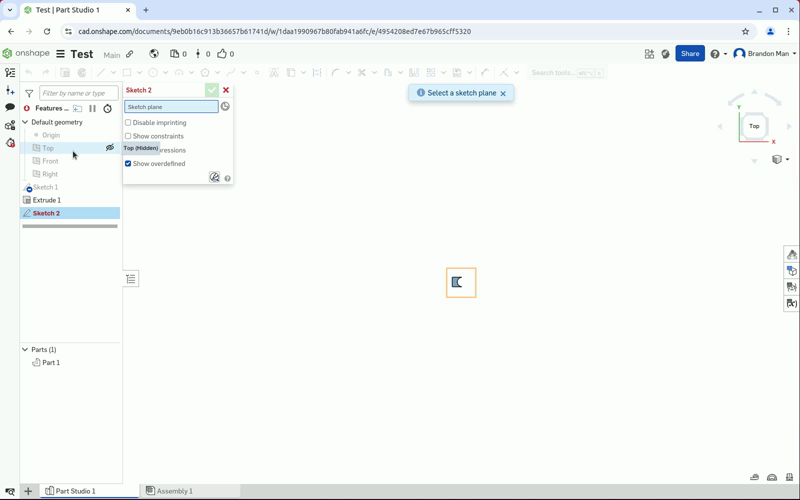
click(73, 150)
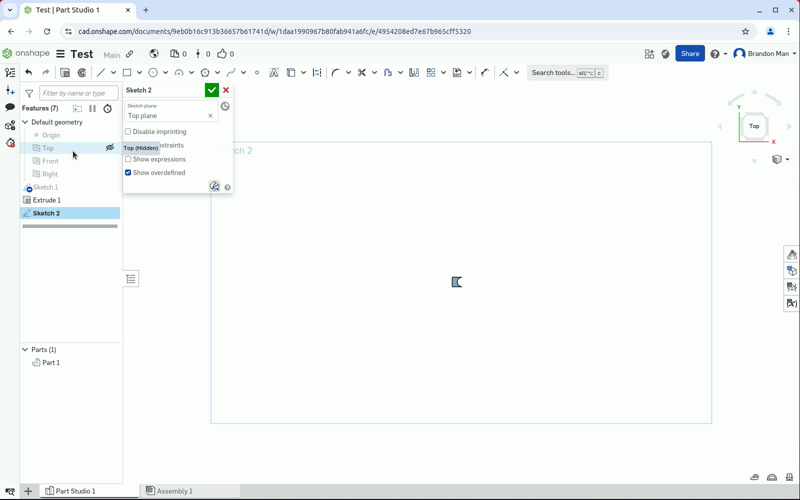
mouse_move(73, 352)
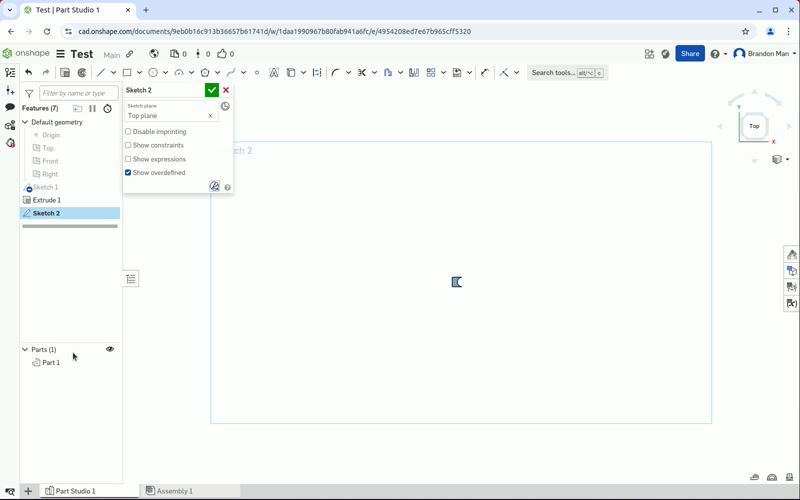
key(y)
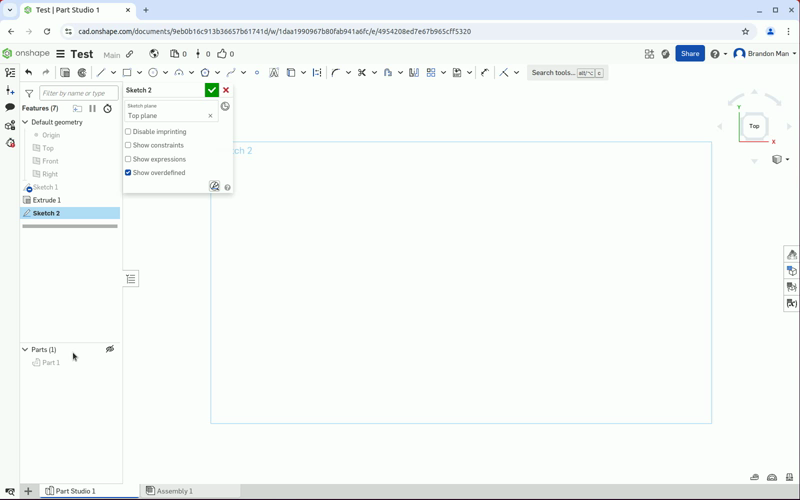
key(c)
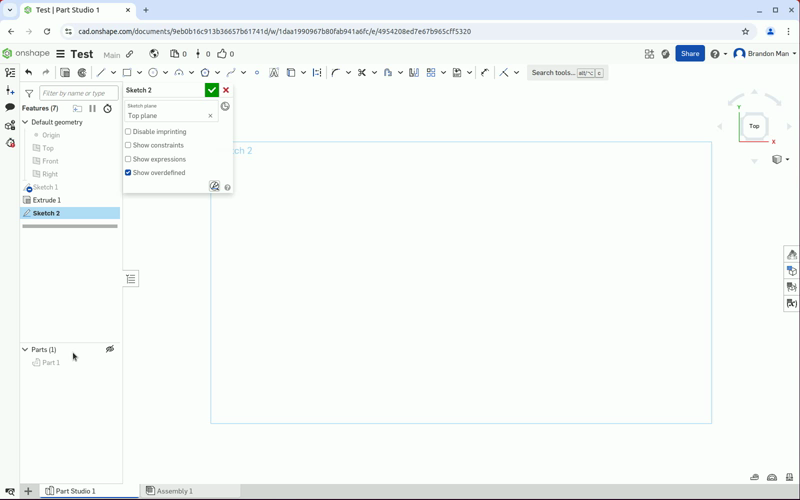
key_down(shift)
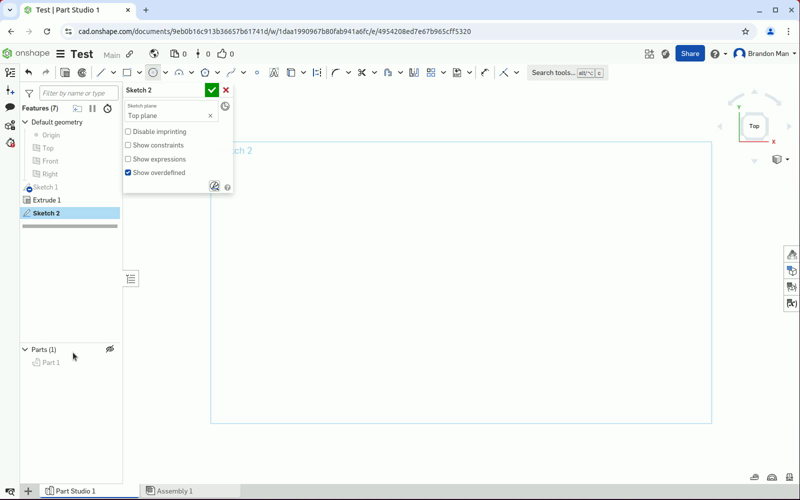
mouse_move(461, 282)
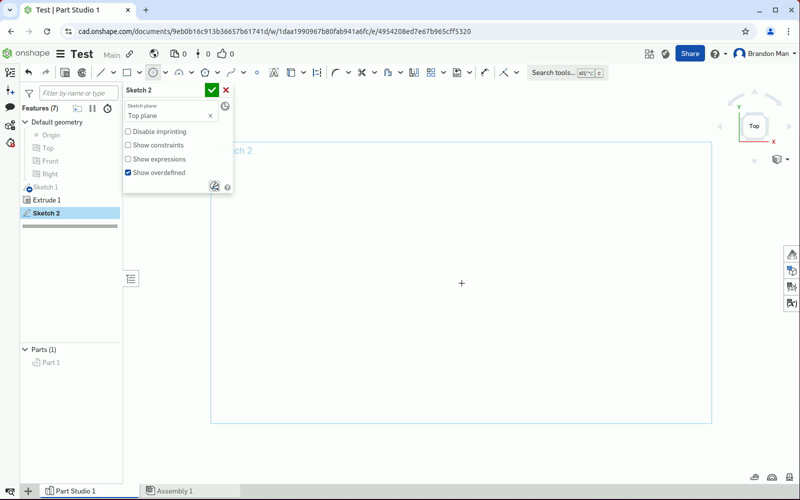
click(461, 282)
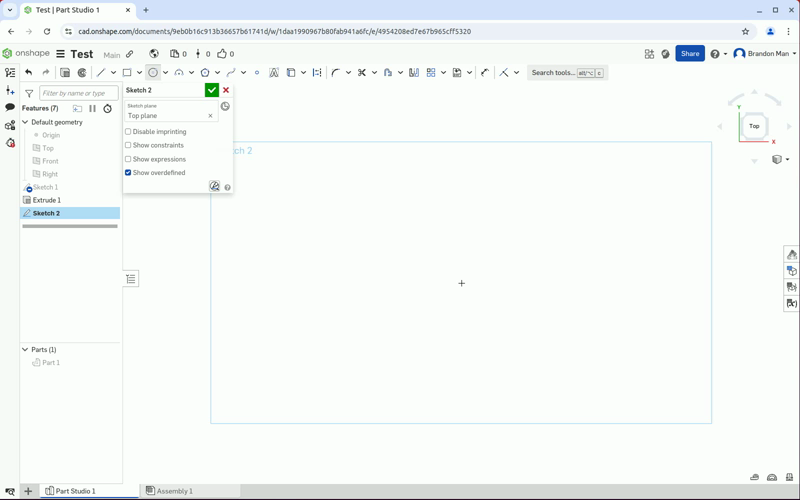
key_up(shift)
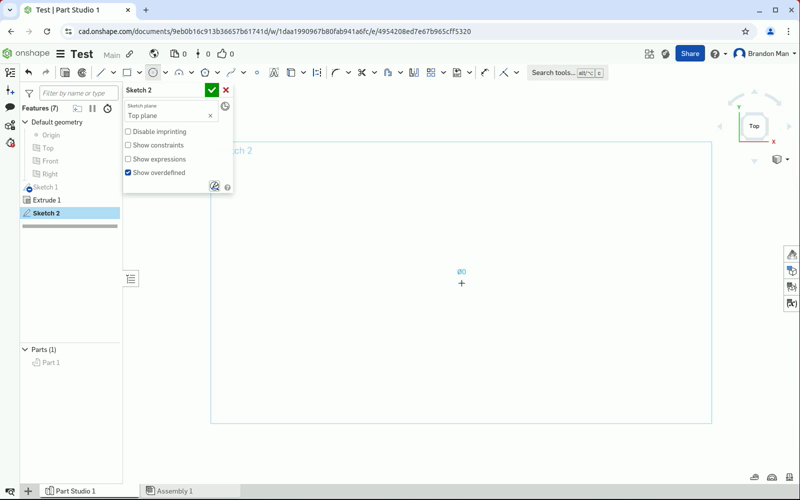
mouse_move(466, 282)
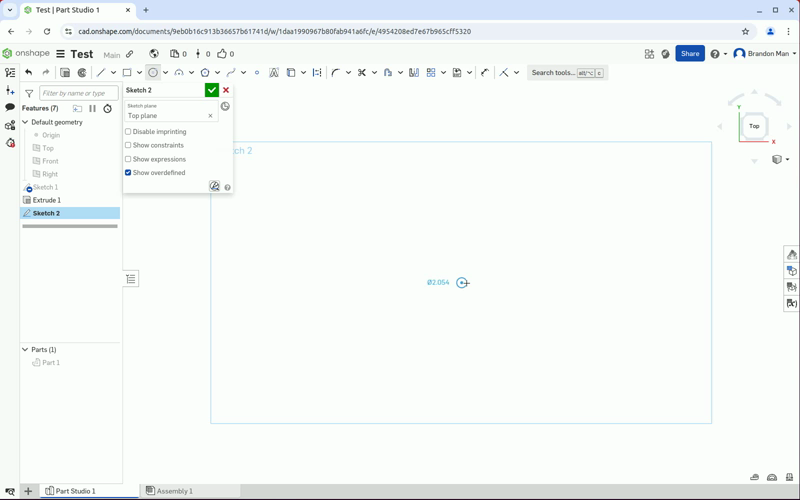
click(466, 282)
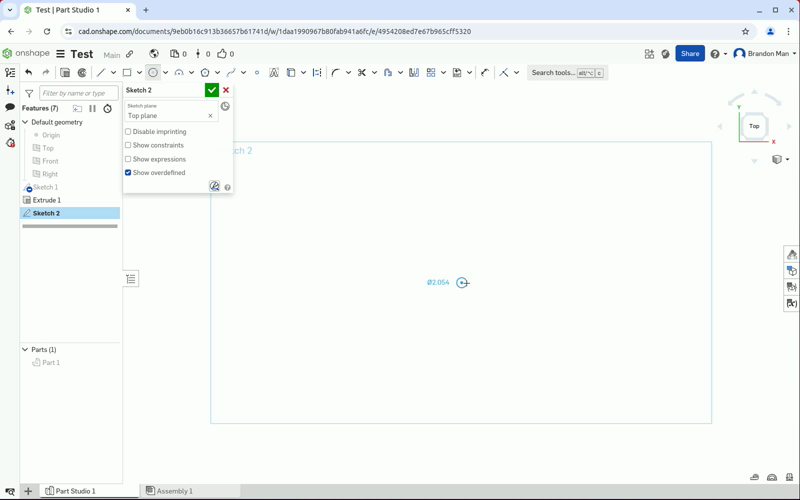
key(esc)
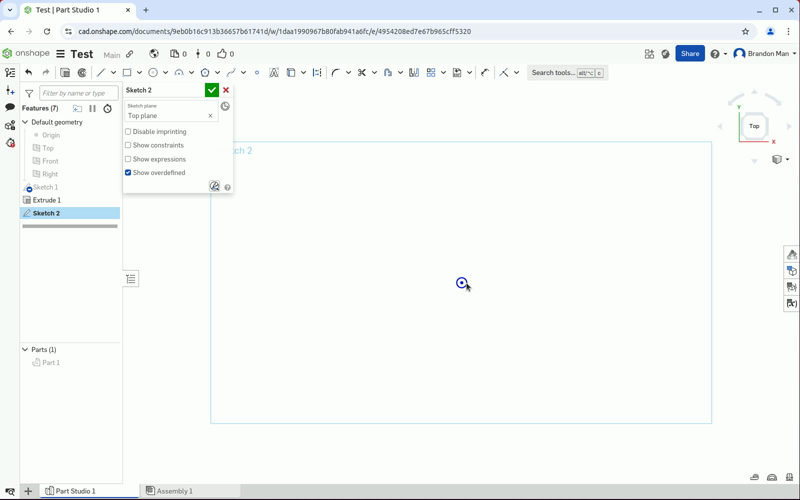
key(c)
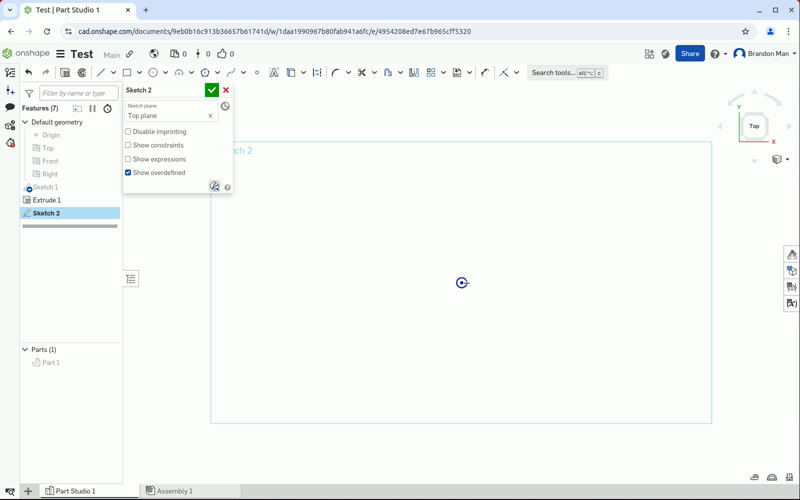
key_down(shift)
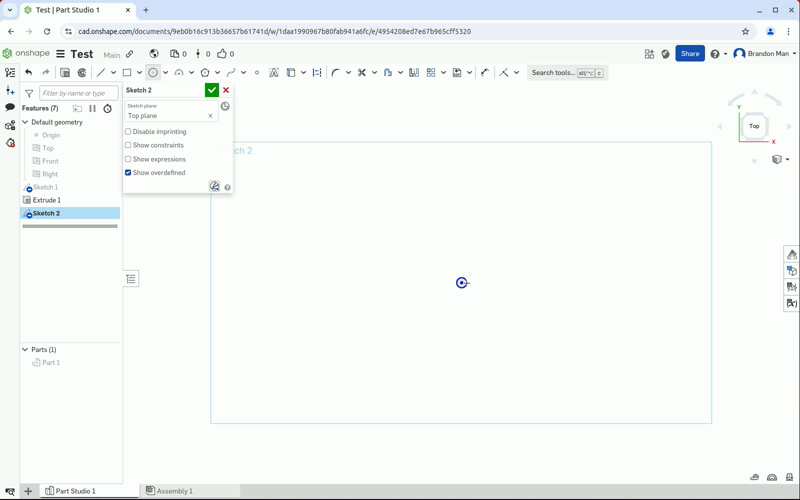
mouse_move(461, 282)
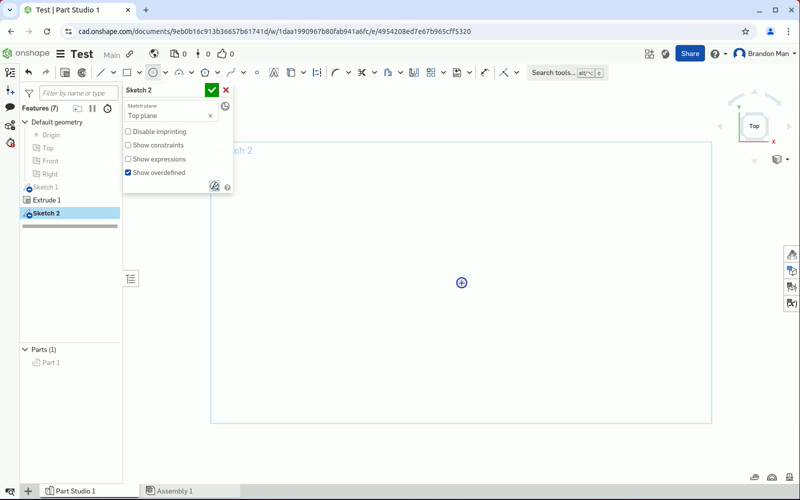
click(461, 282)
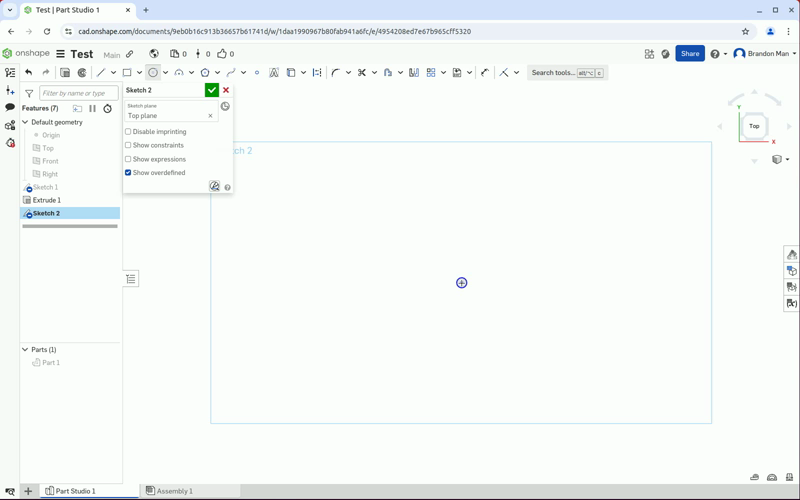
key_up(shift)
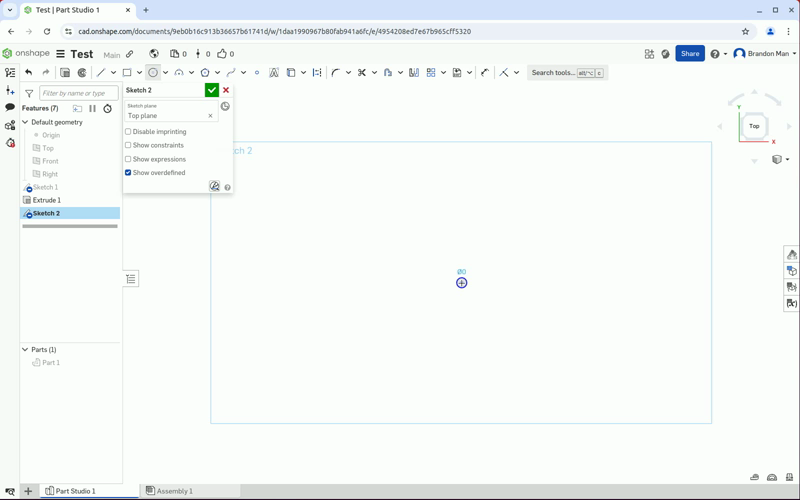
mouse_move(463, 282)
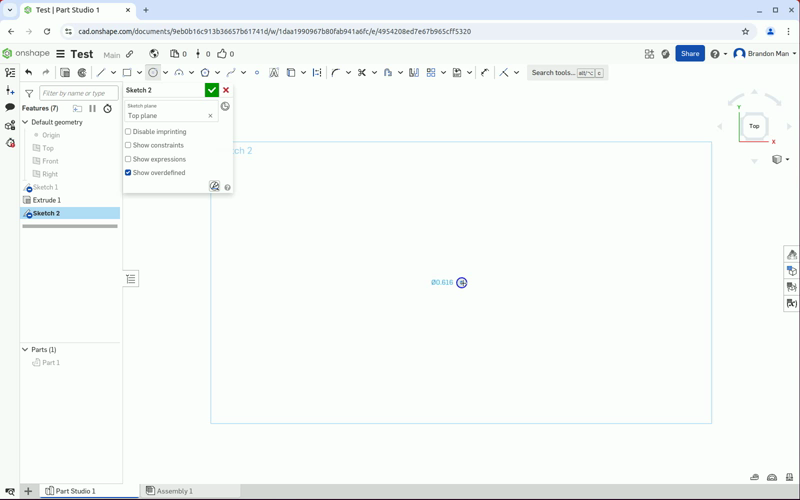
scroll(6)
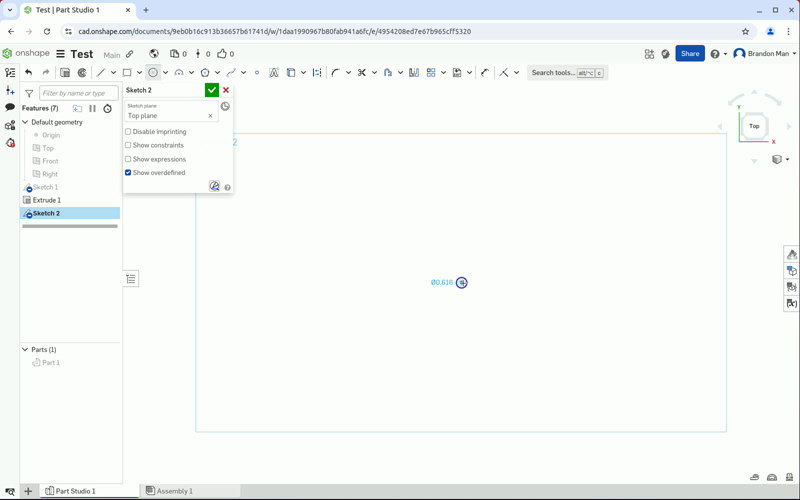
scroll(6)
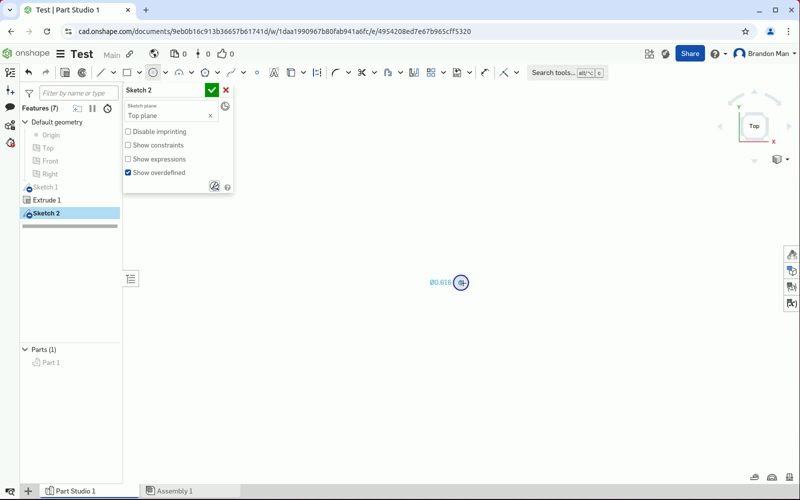
scroll(6)
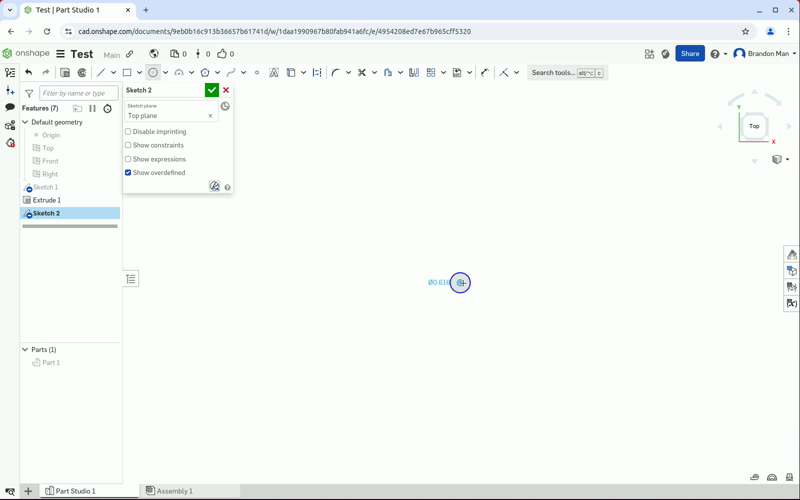
scroll(6)
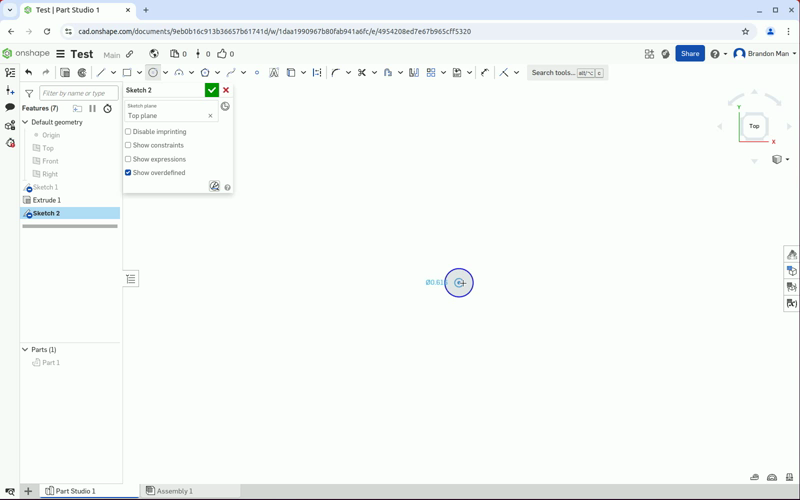
scroll(6)
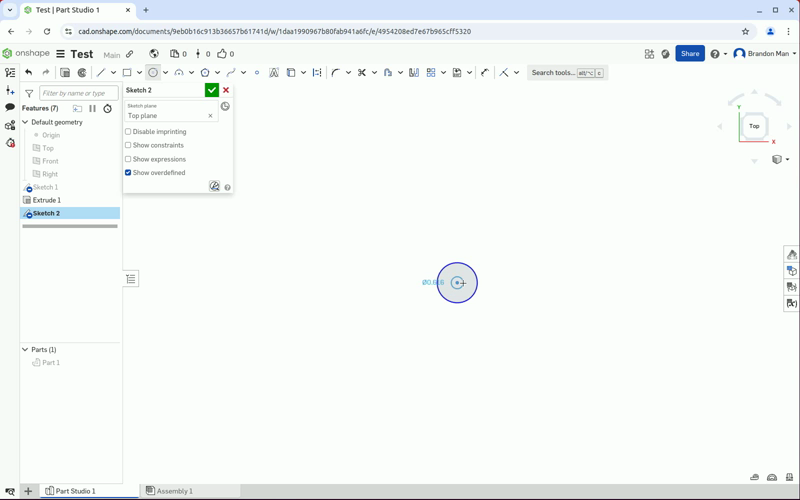
scroll(6)
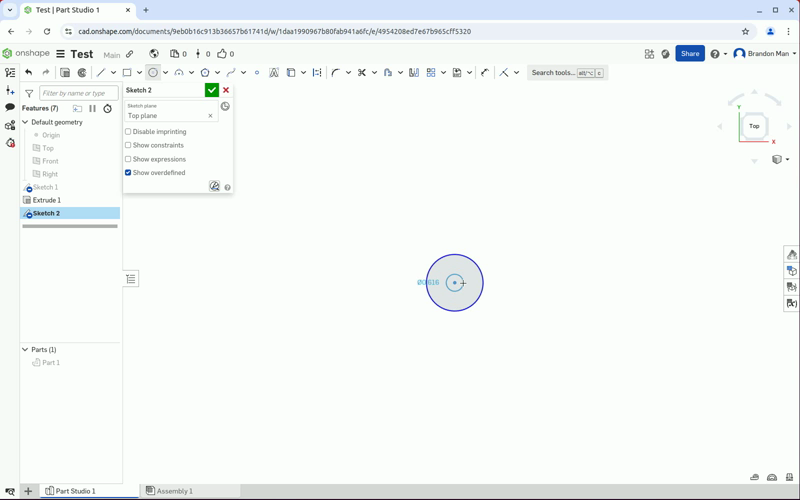
scroll(6)
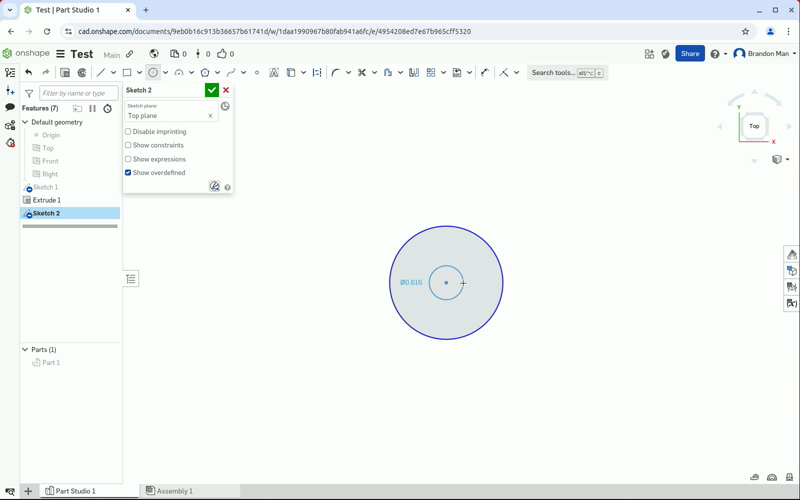
click(463, 282)
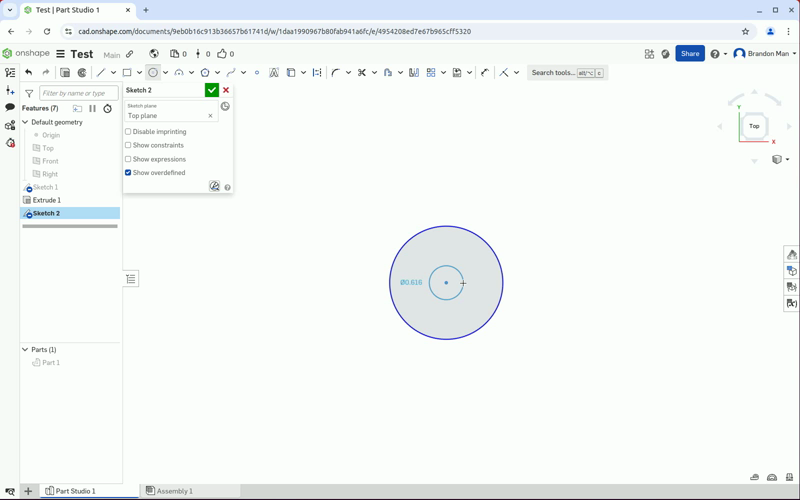
scroll(-6)
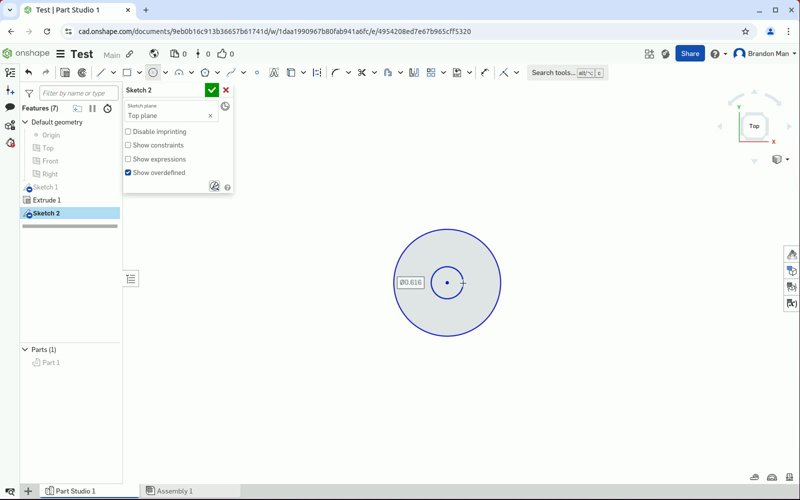
scroll(-6)
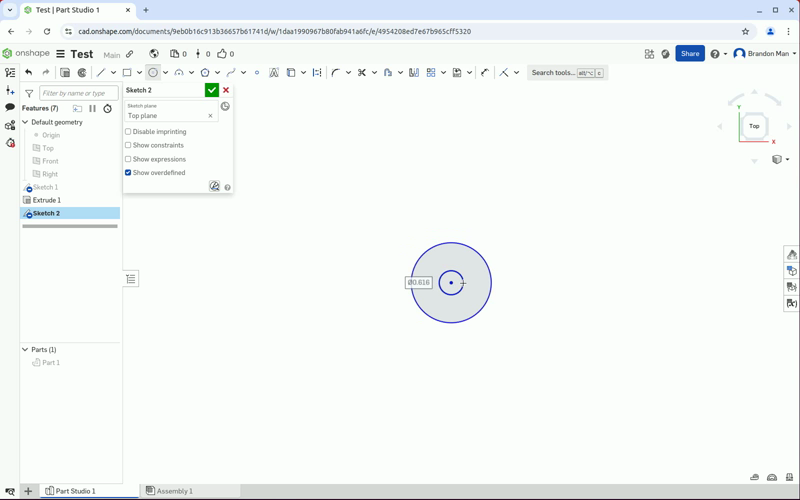
scroll(-6)
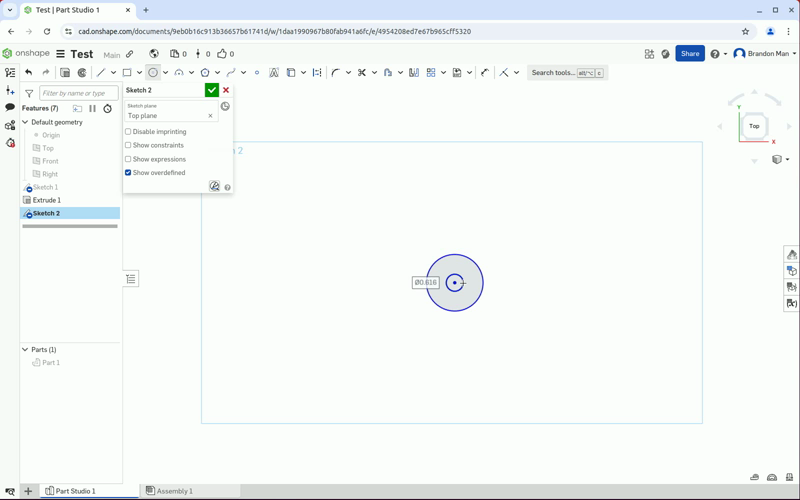
scroll(-6)
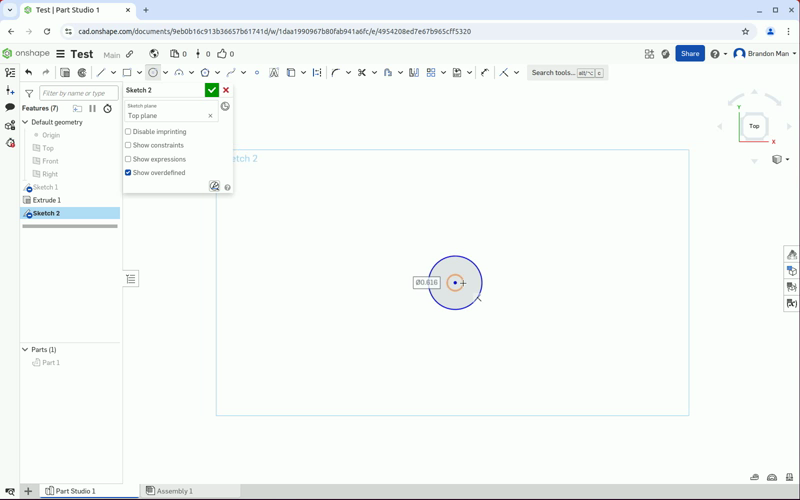
scroll(-6)
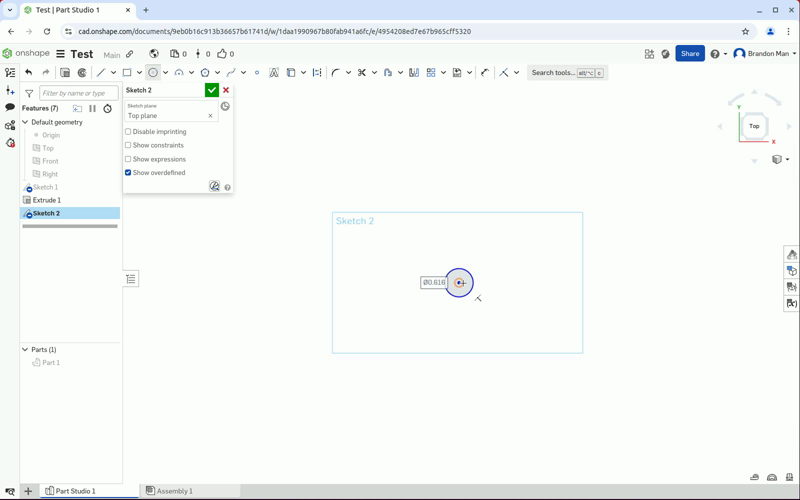
scroll(-6)
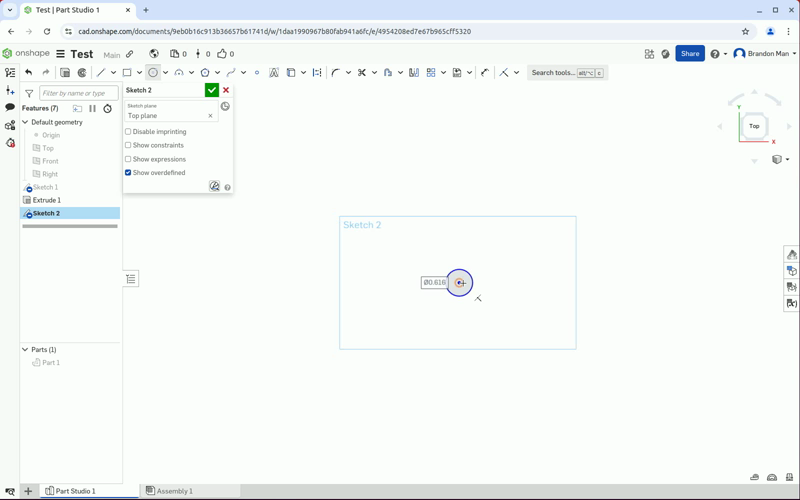
scroll(-6)
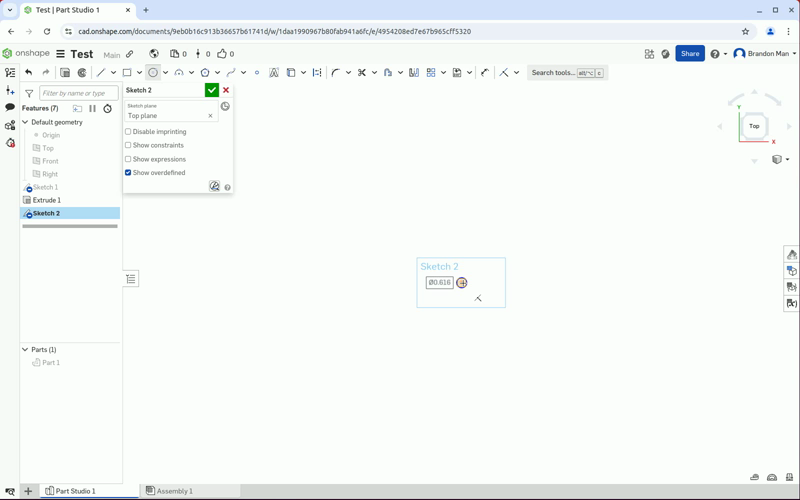
key(esc)
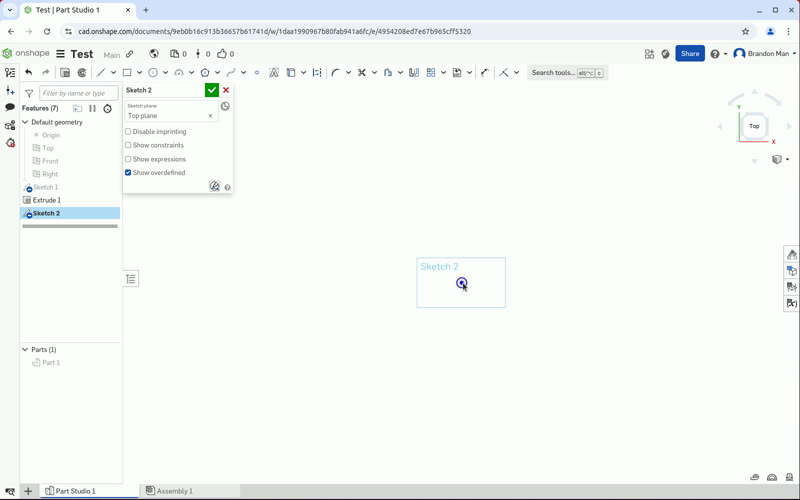
mouse_move(466, 282)
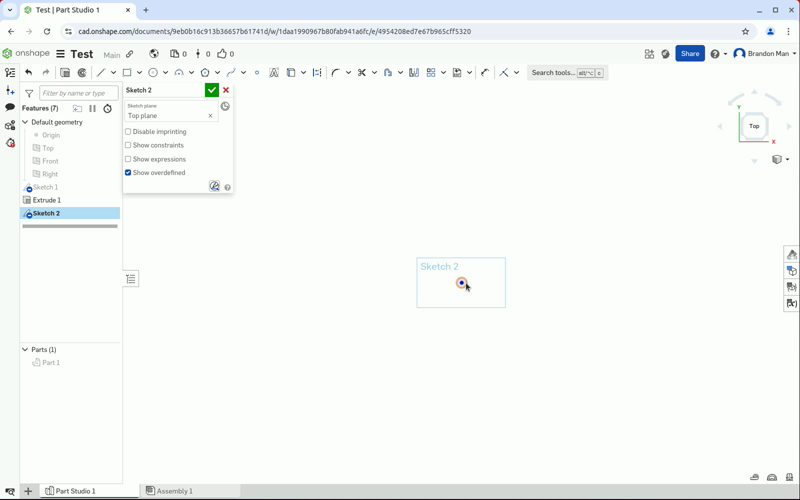
scroll(6)
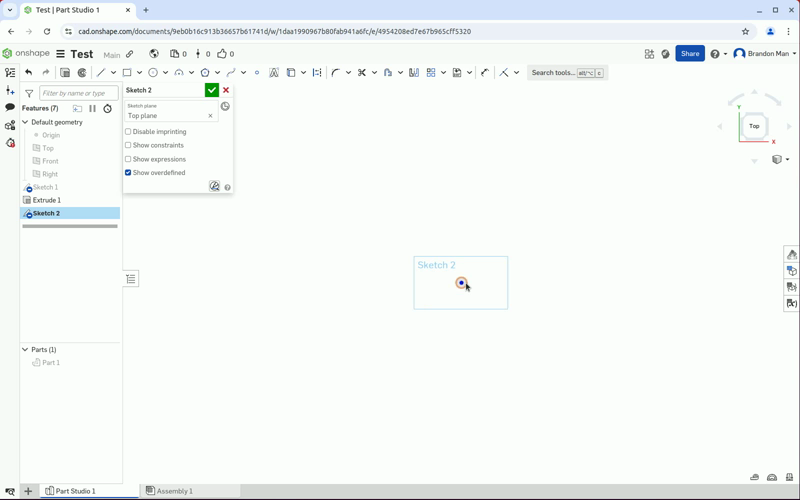
scroll(6)
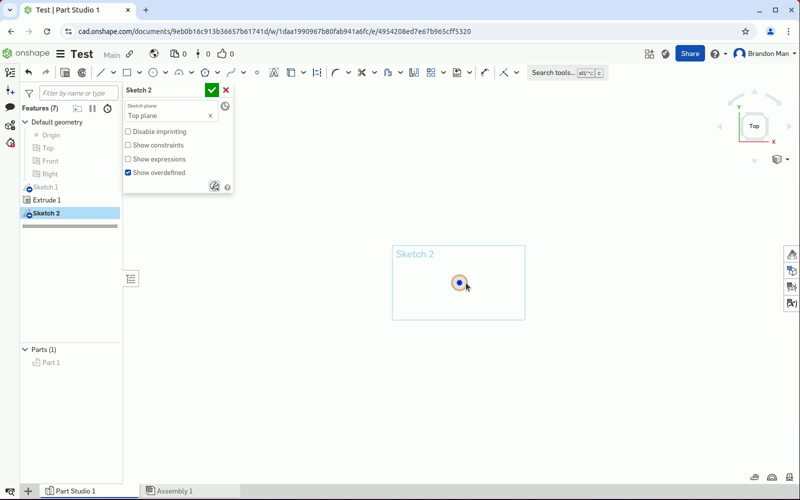
scroll(6)
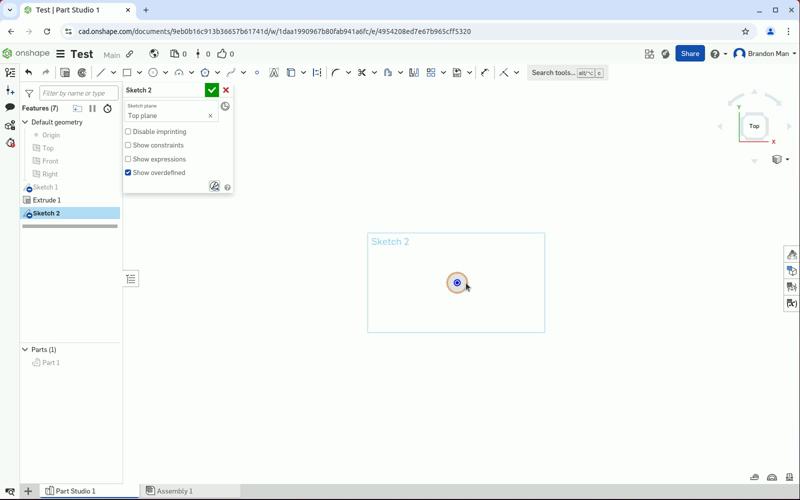
scroll(6)
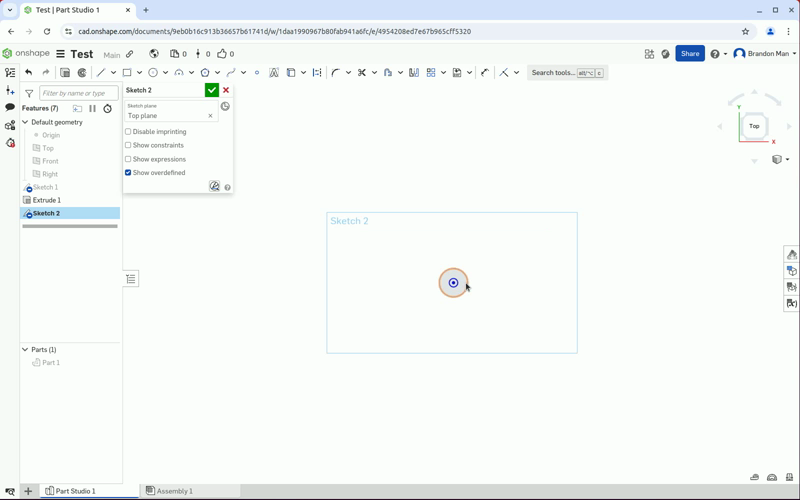
scroll(6)
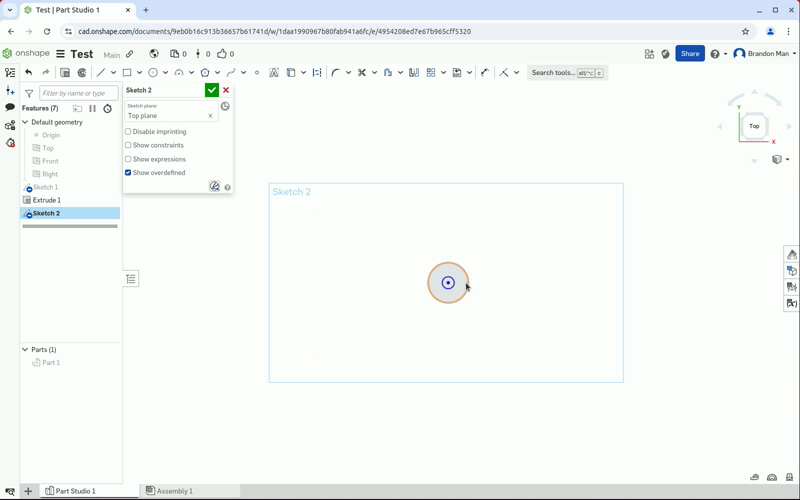
scroll(6)
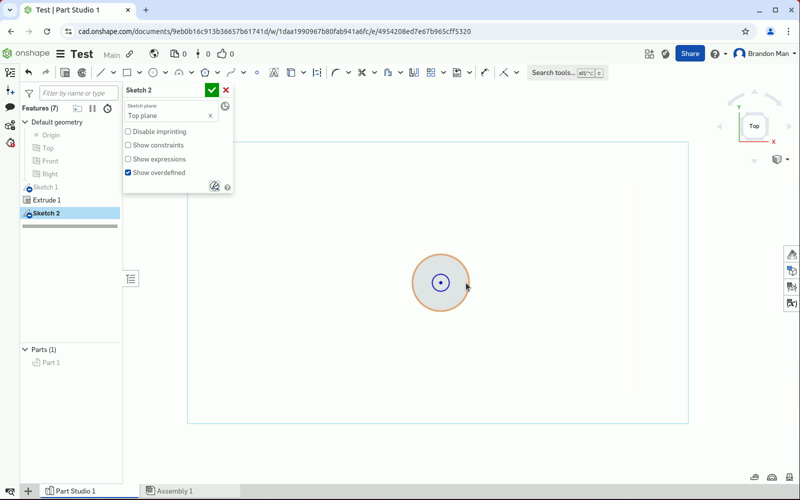
scroll(6)
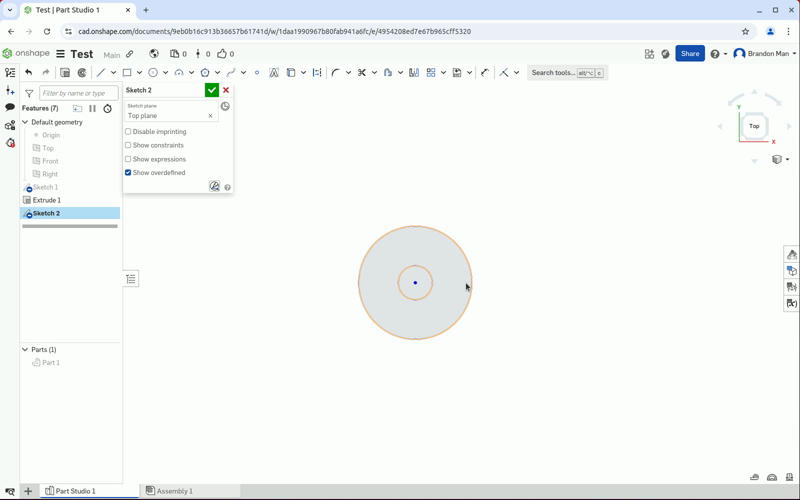
click(466, 282)
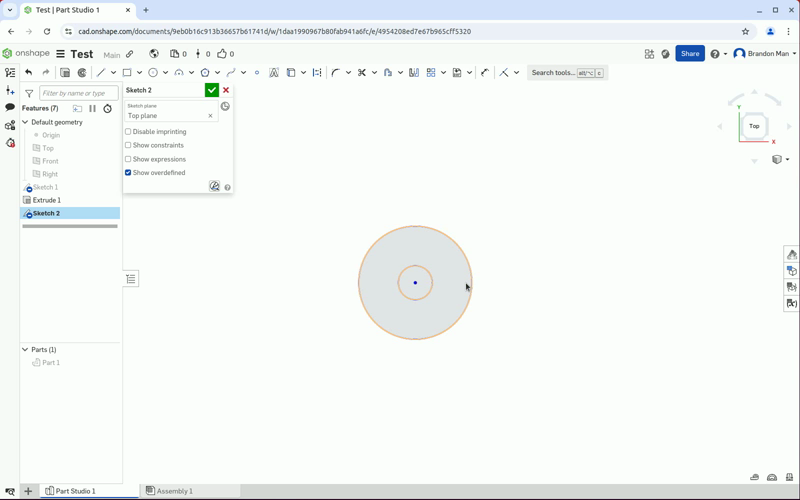
scroll(-6)
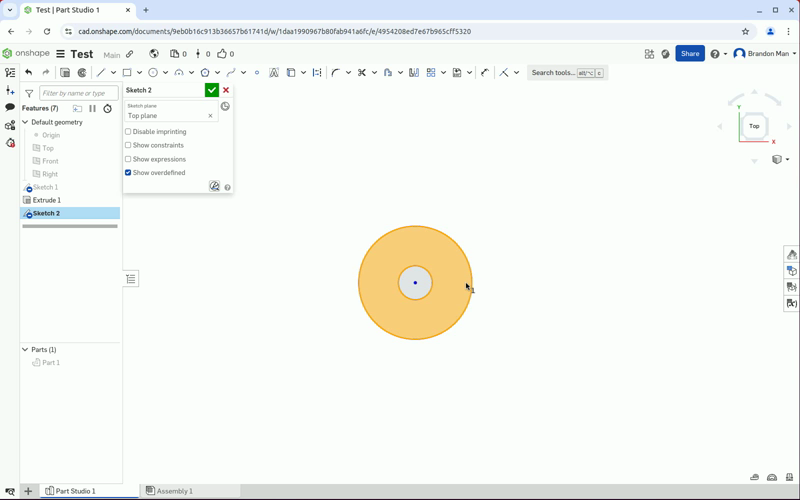
scroll(-6)
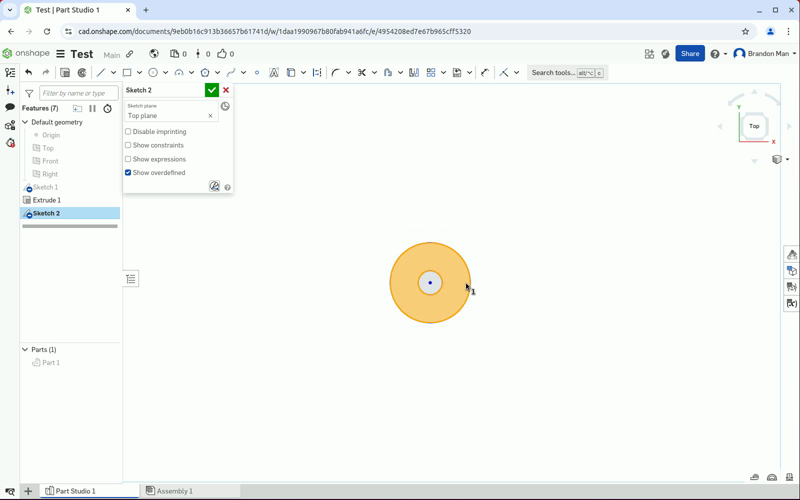
scroll(-6)
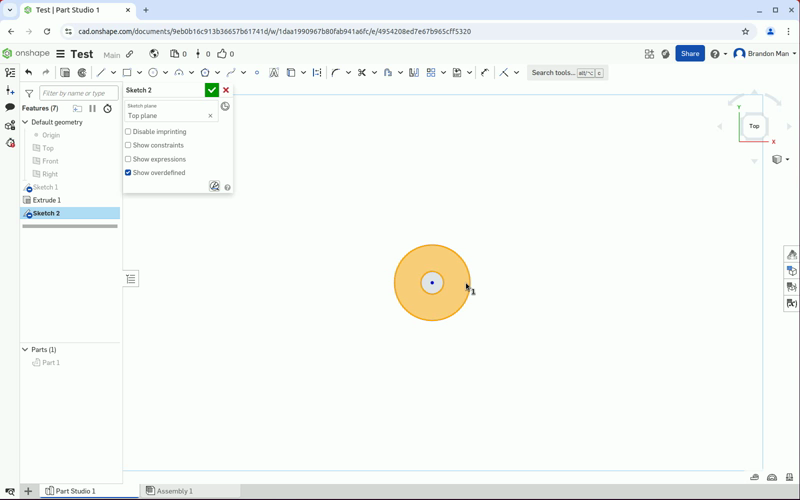
scroll(-6)
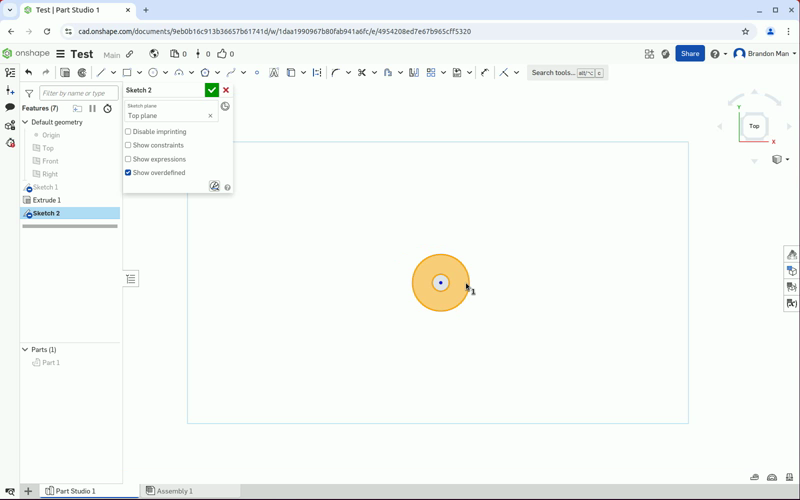
scroll(-6)
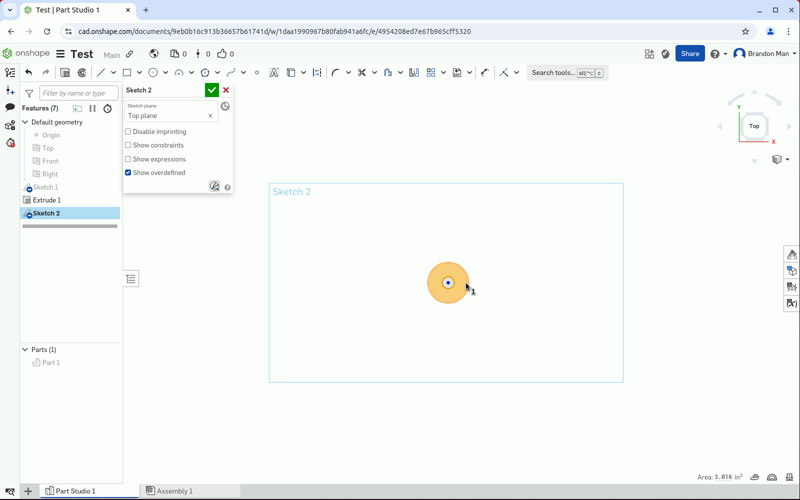
scroll(-6)
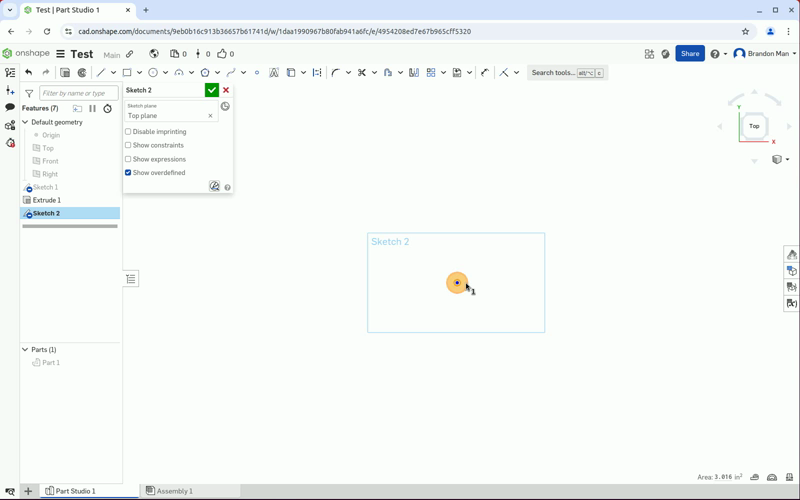
scroll(-6)
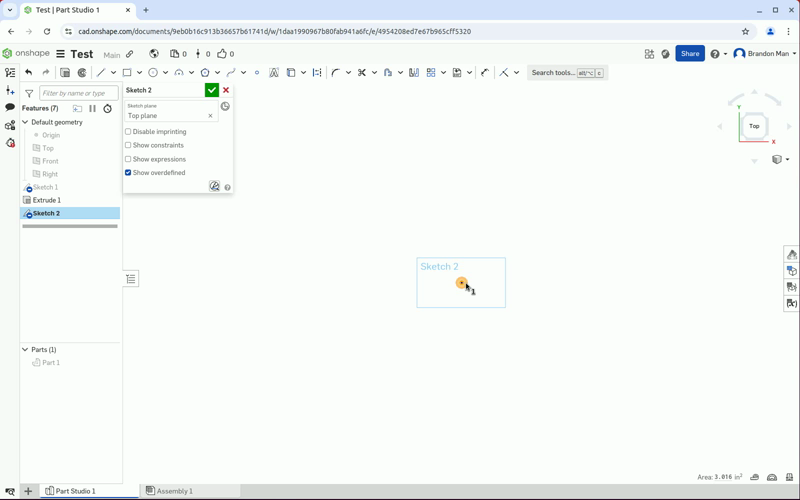
mouse_move(73, 352)
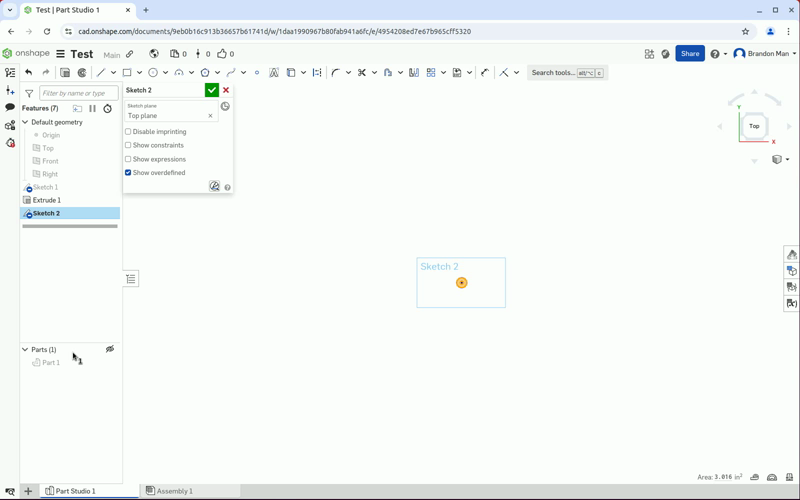
key(shift+y)
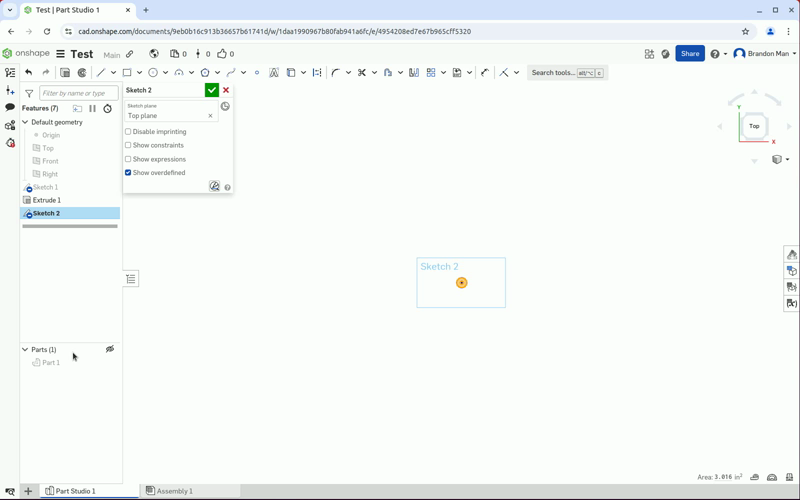
key(shift+e)
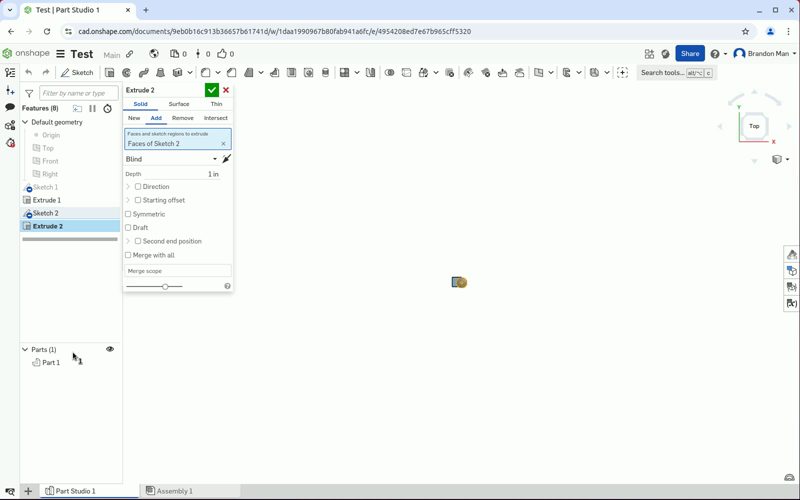
mouse_move(143, 106)
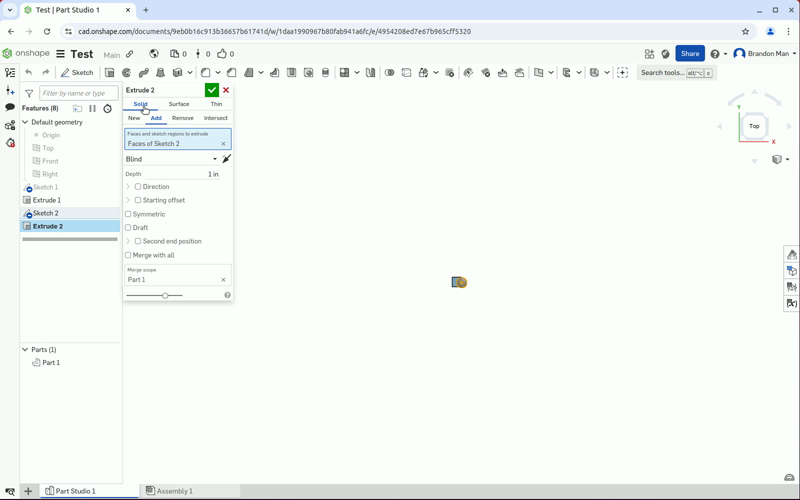
click(143, 106)
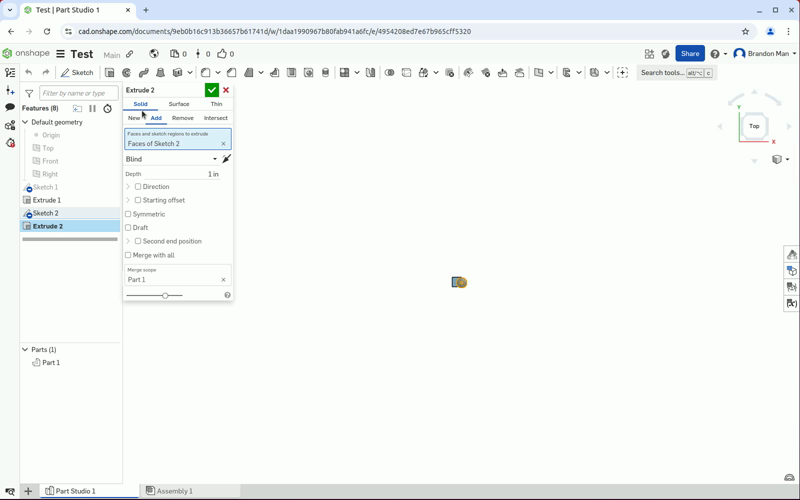
mouse_move(137, 120)
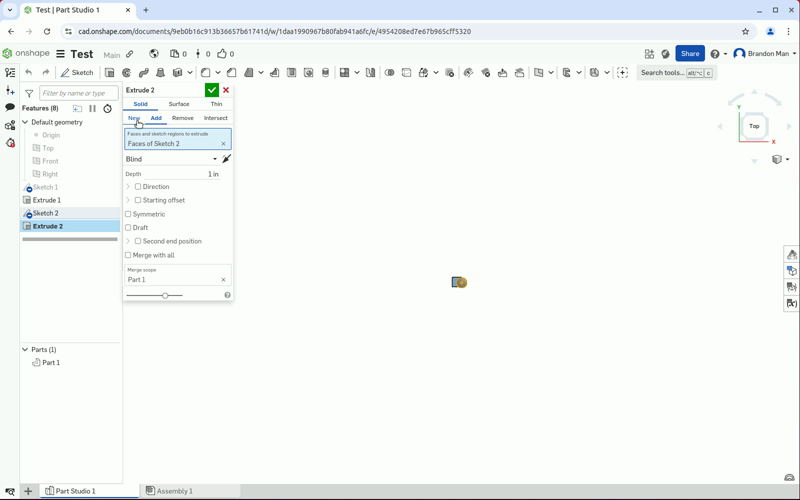
click(137, 120)
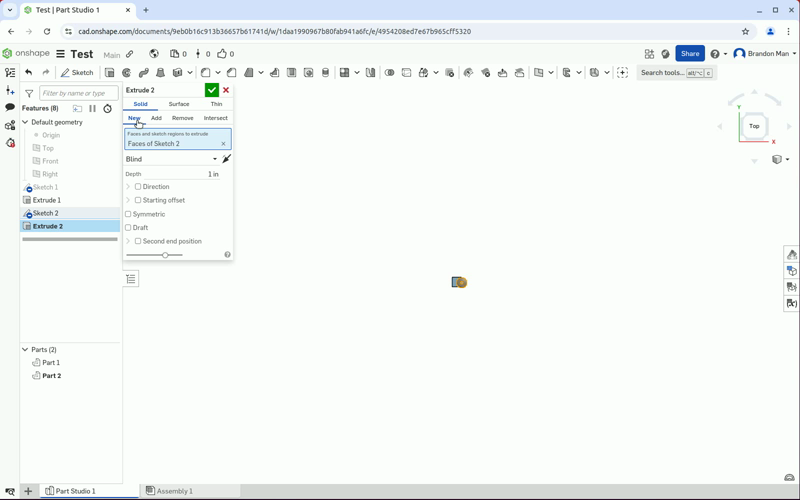
key(tab, 4)
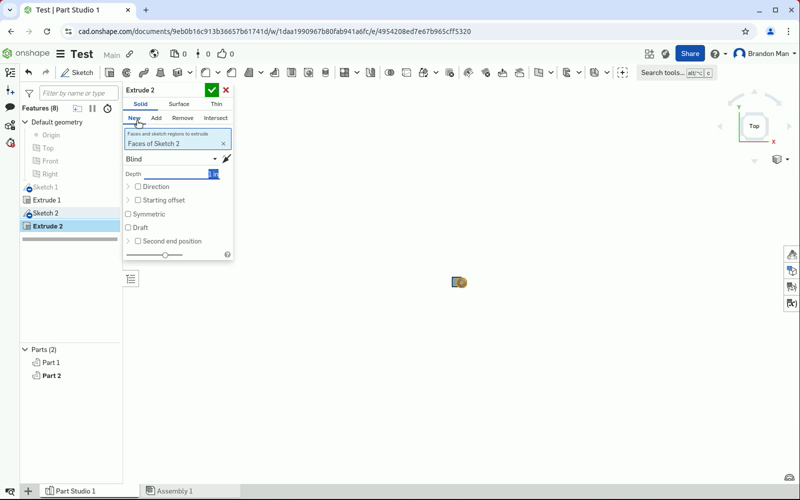
text(0.241)
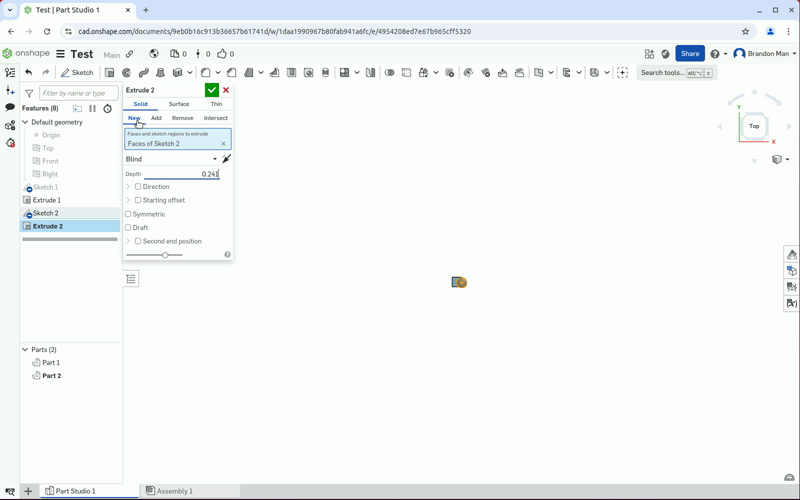
key(enter)
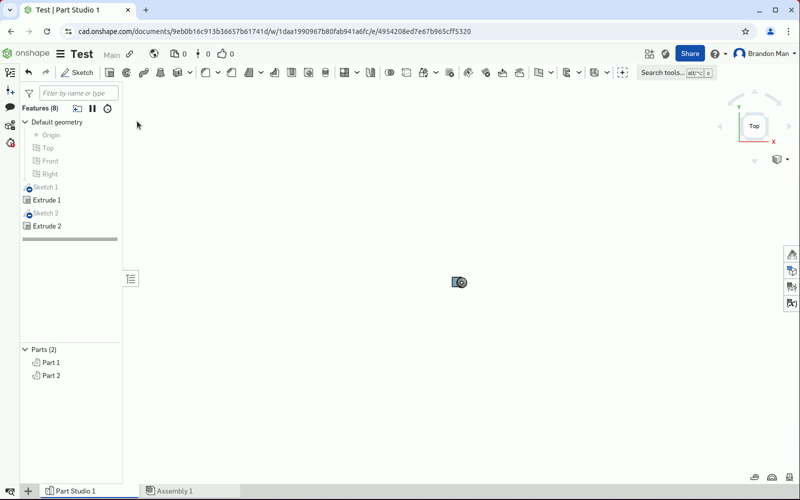
key(shift+h)
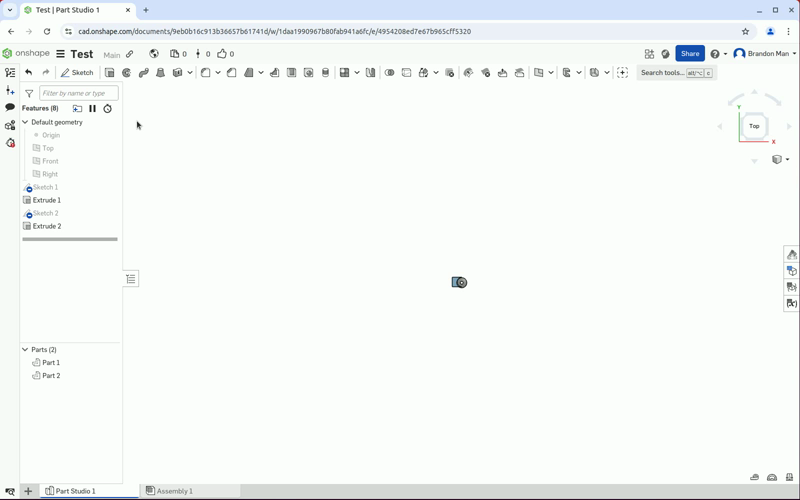
key(shift+h)
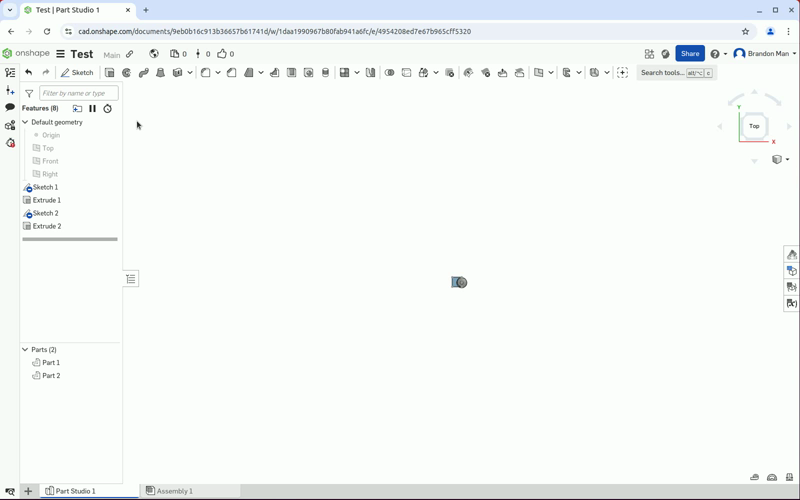
key(shift+7)
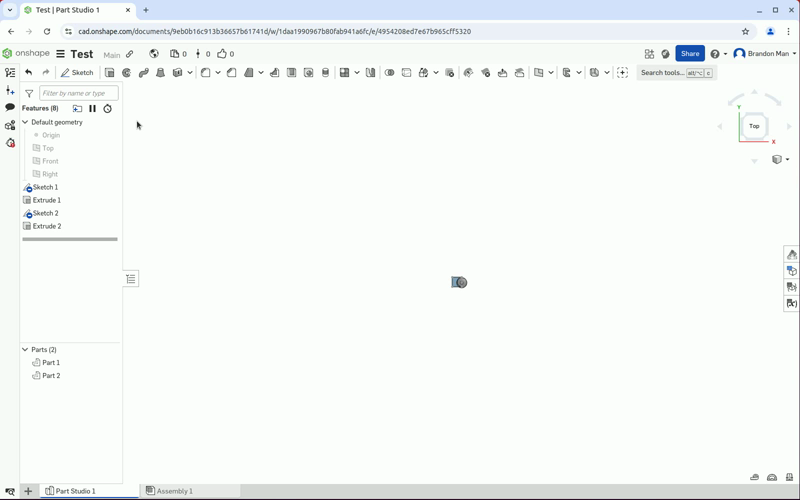
key(up, 3)
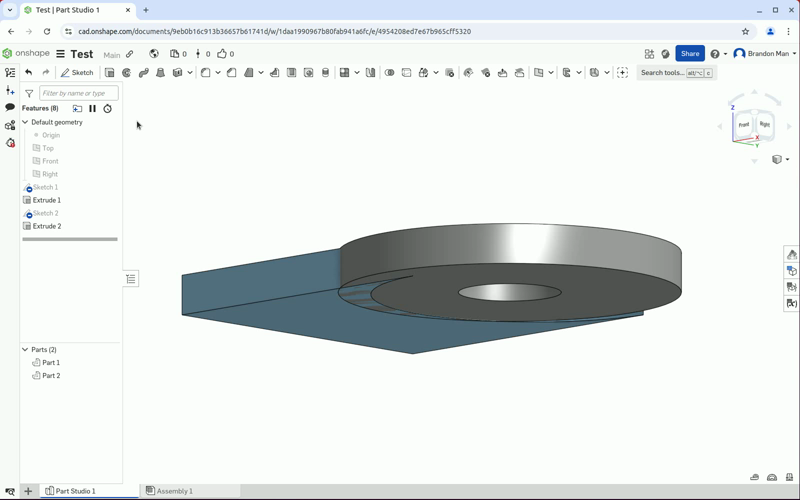
key(left, 3)
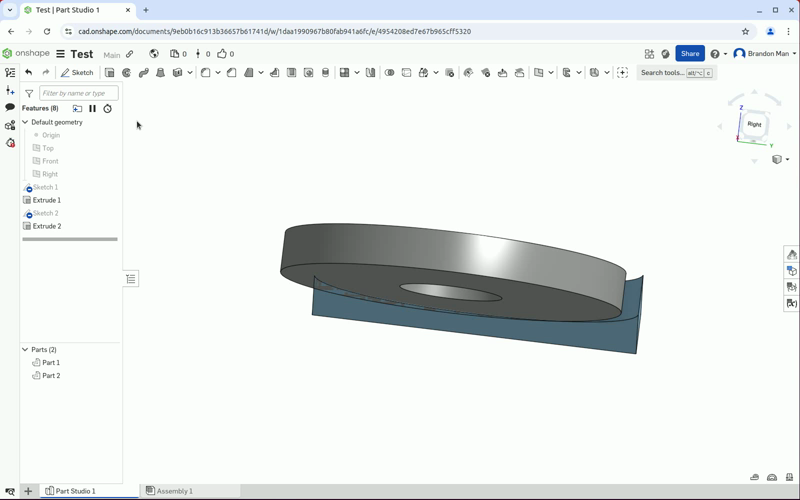
key(right, 3)
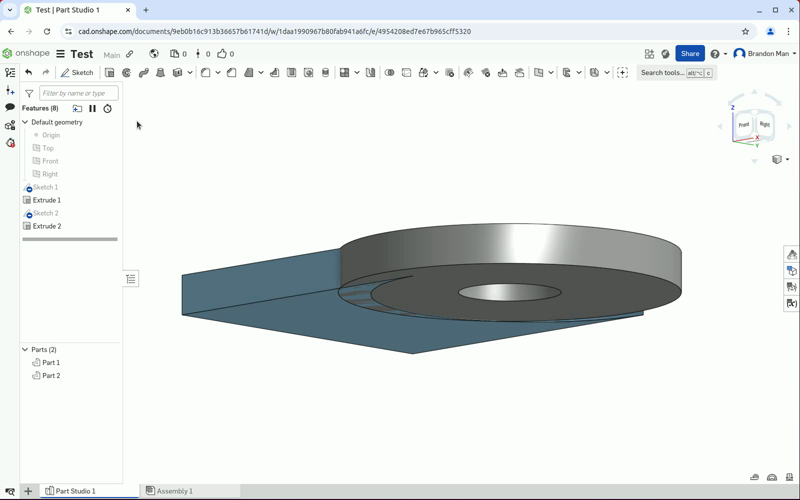
key(down, 3)
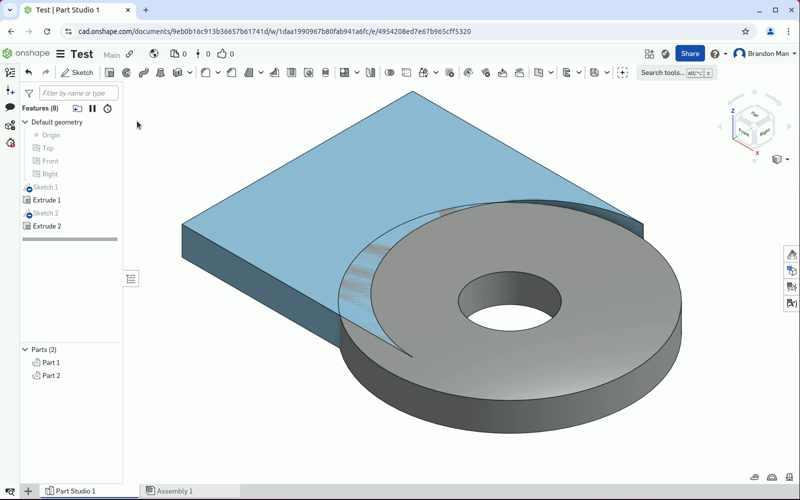
mouse_move(73, 189)
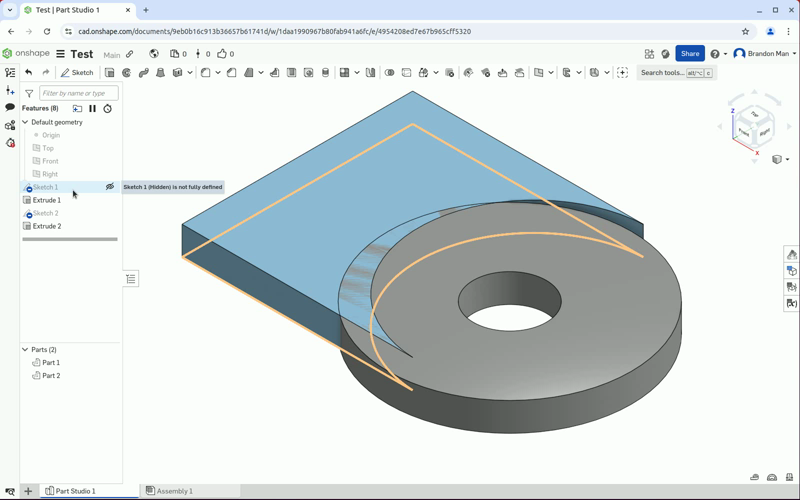
click(73, 189)